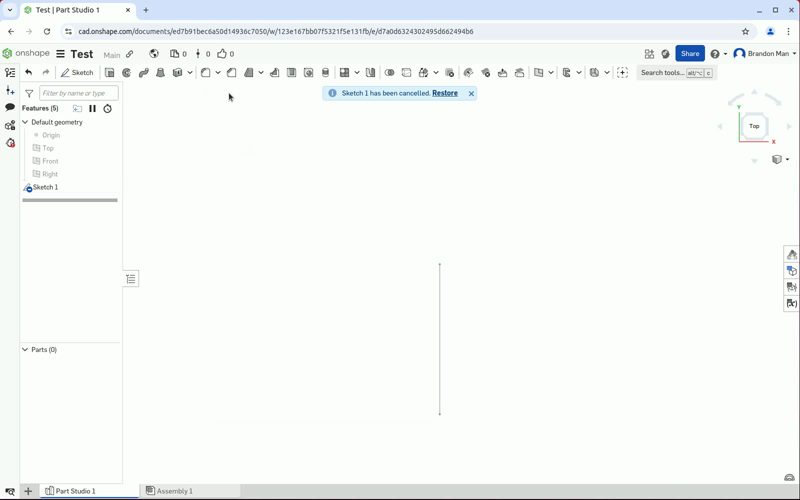
key(shift+h)
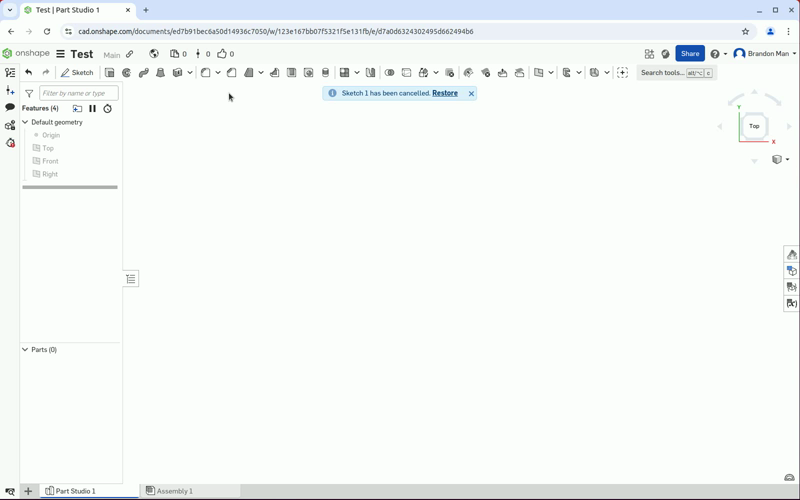
mouse_move(73, 352)
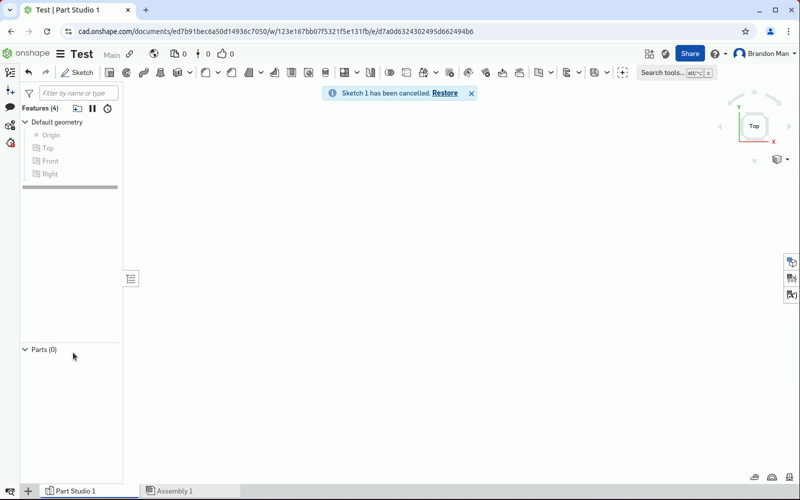
key(y)
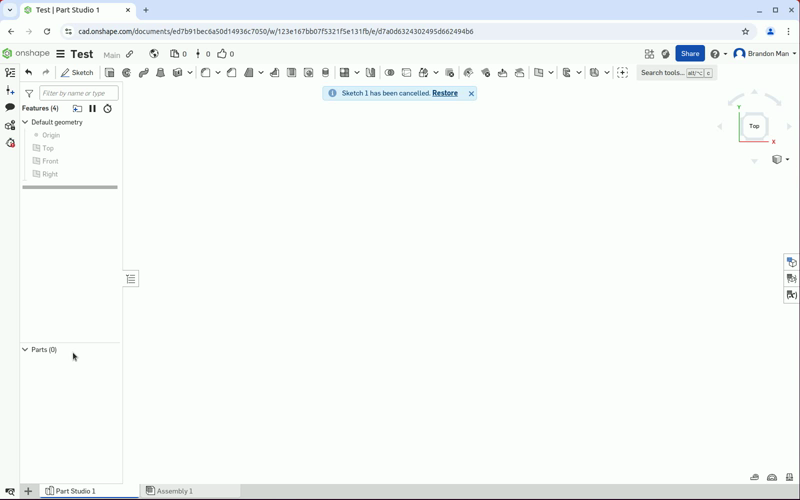
key(shift+p)
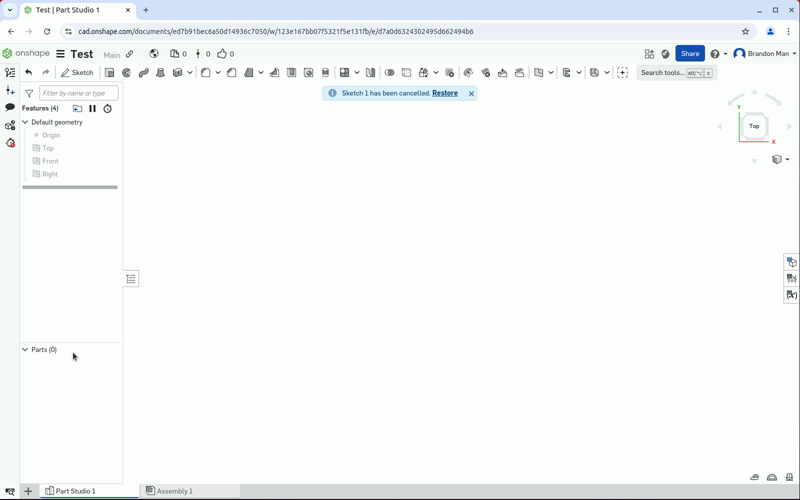
key(space)
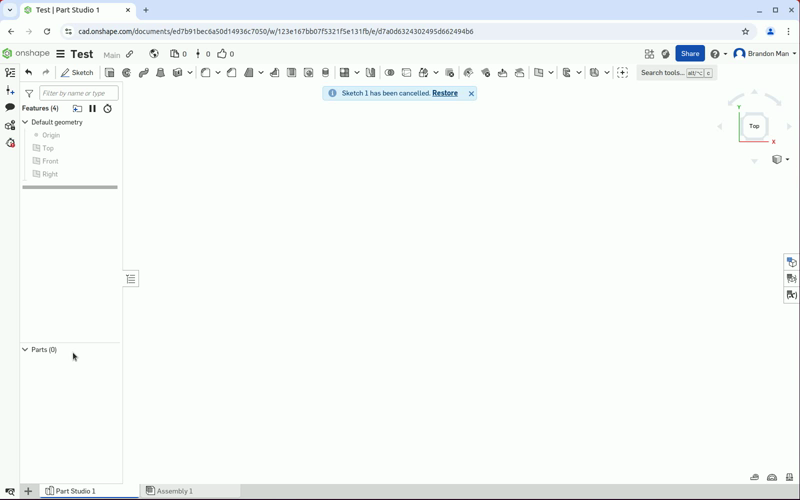
key_down(shift)
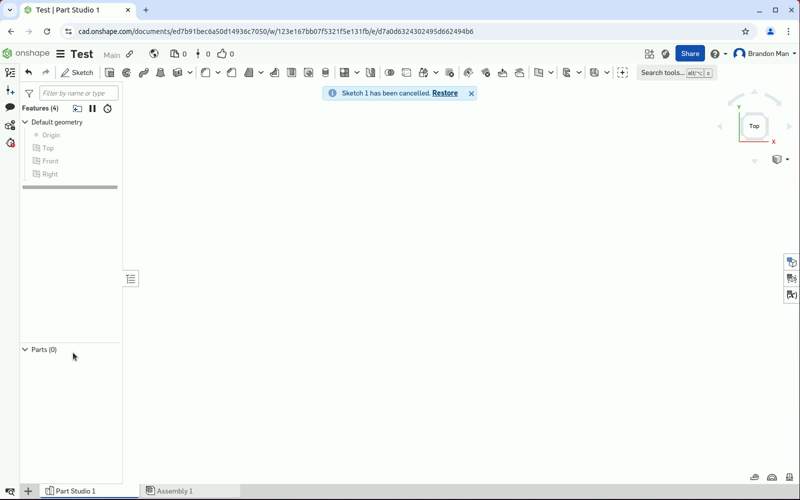
key(up)
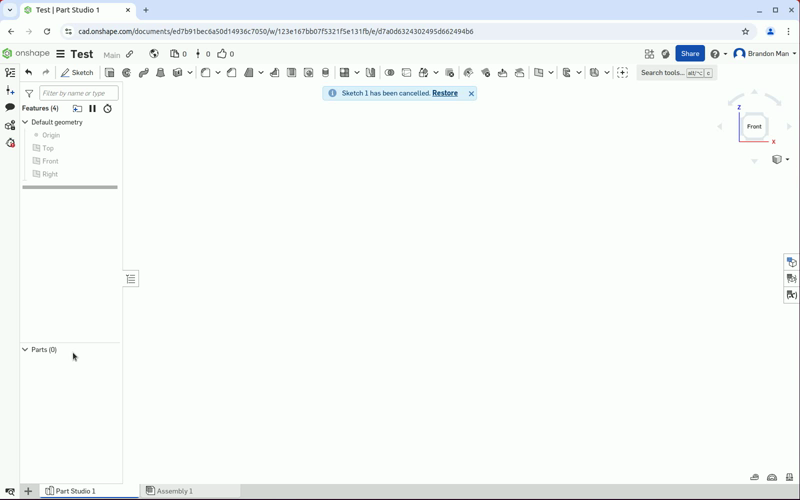
key_up(shift)
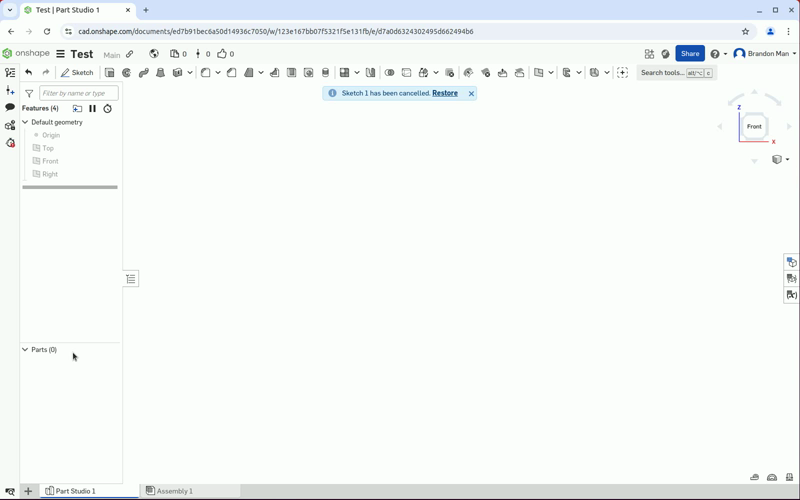
mouse_move(73, 352)
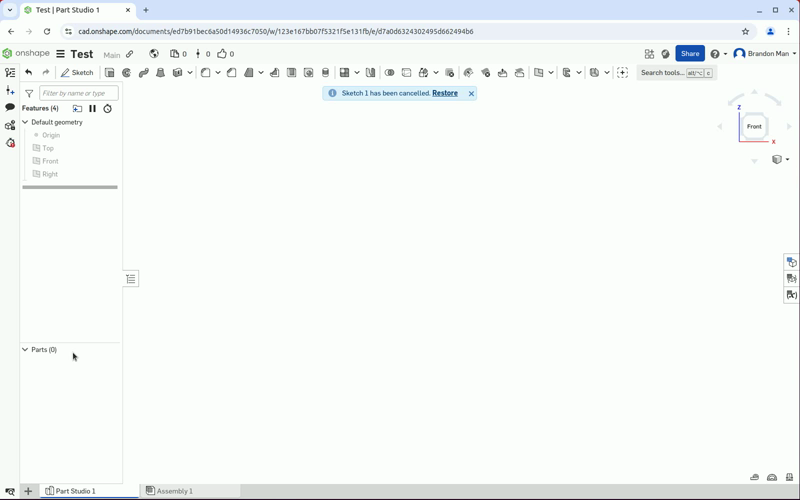
key(shift+y)
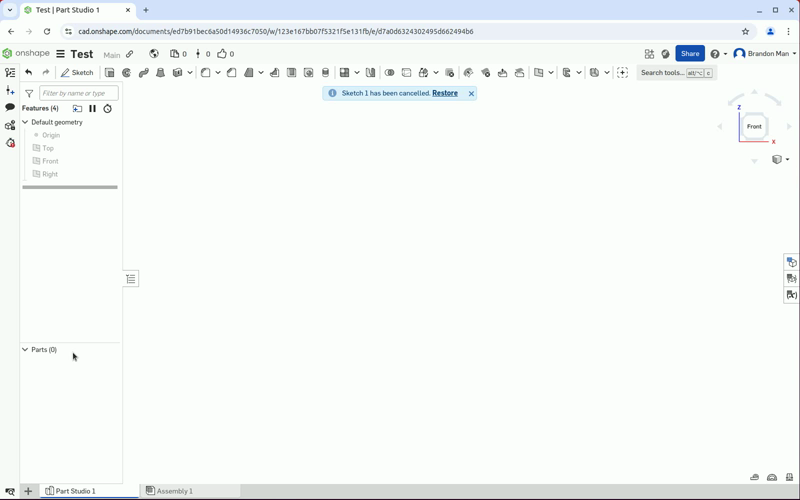
key(shift+s)
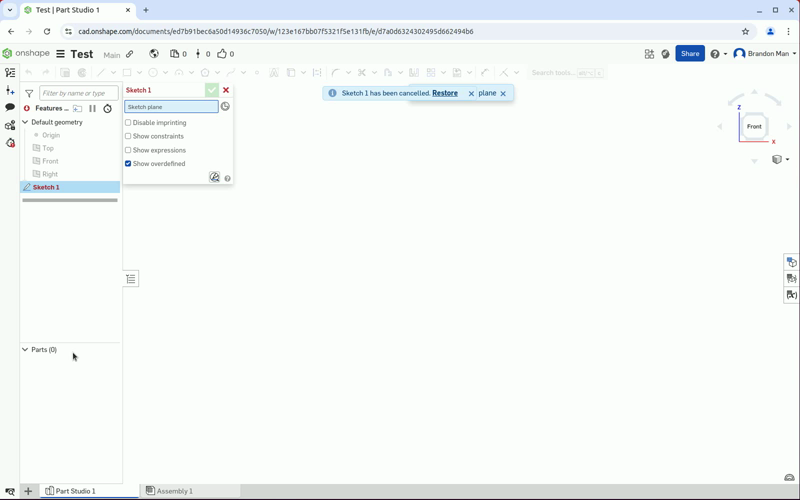
mouse_move(73, 163)
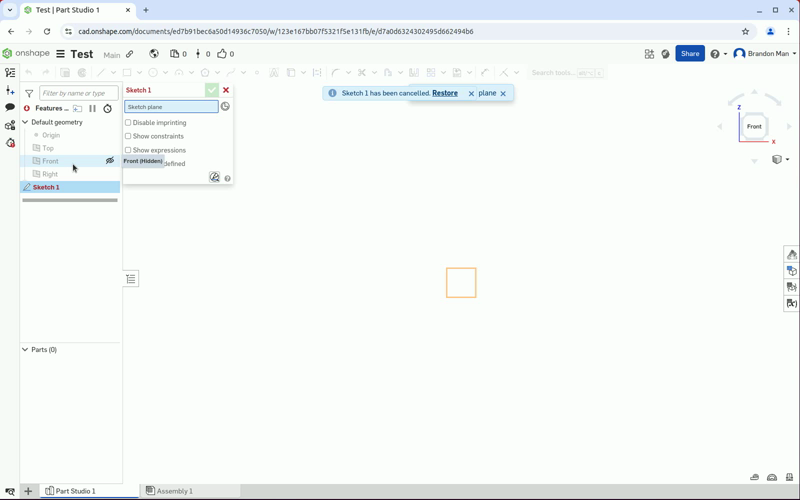
click(73, 163)
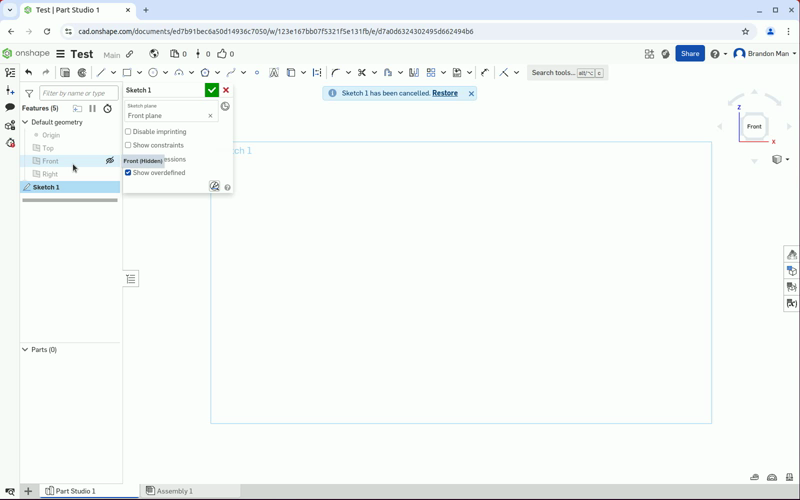
mouse_move(73, 352)
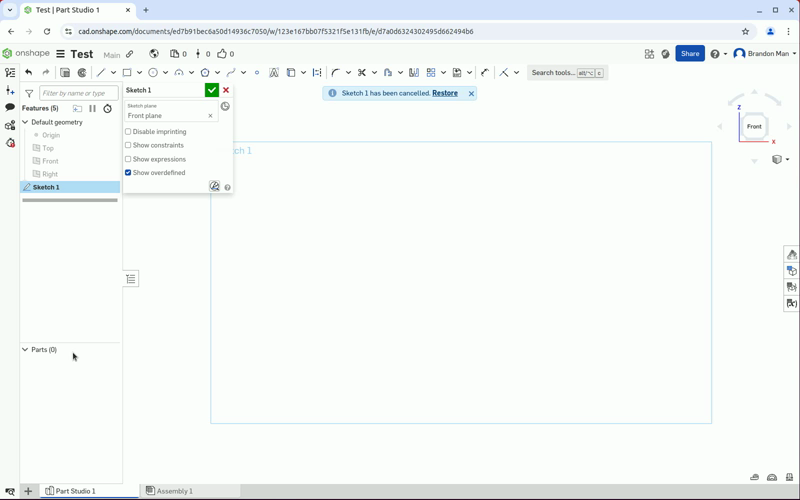
key(y)
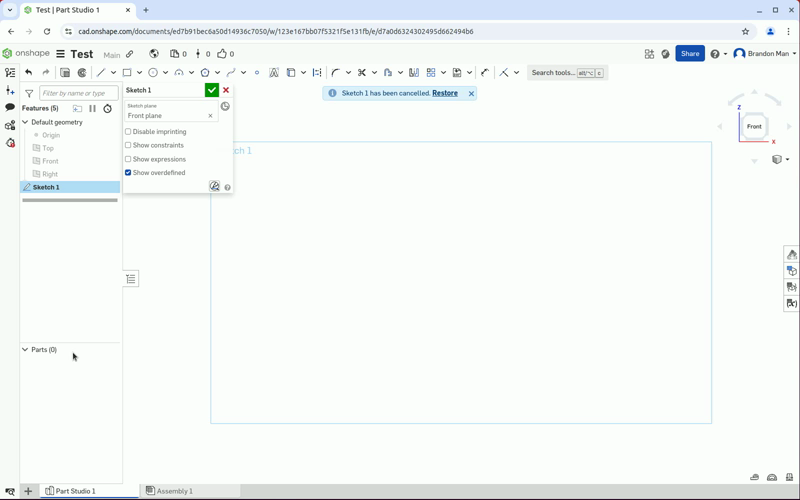
key(l)
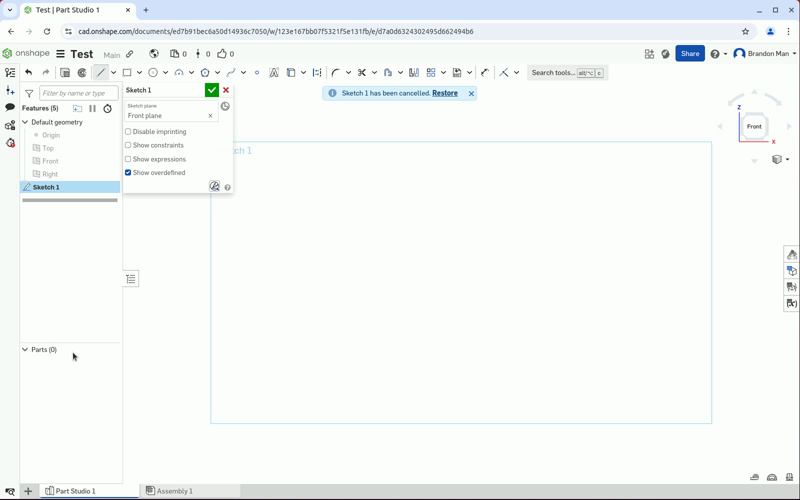
key_down(shift)
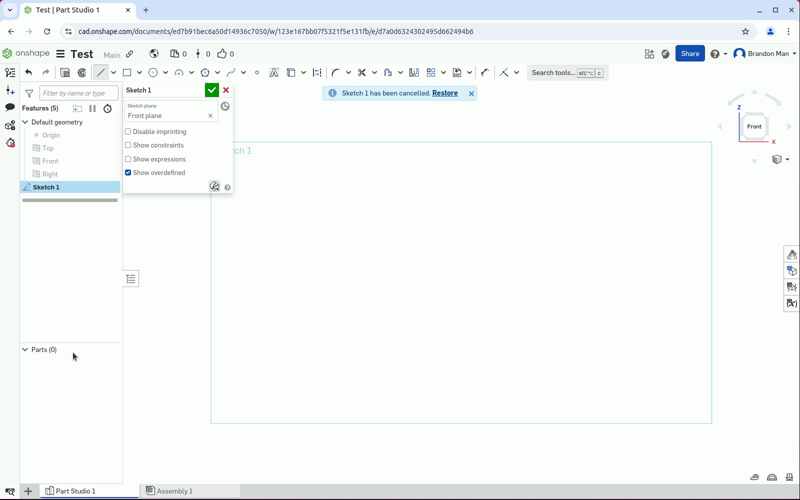
mouse_move(460, 282)
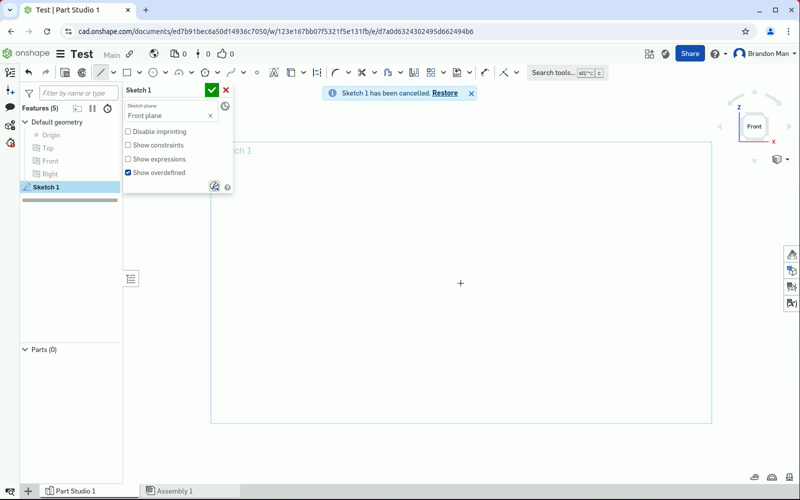
click(460, 282)
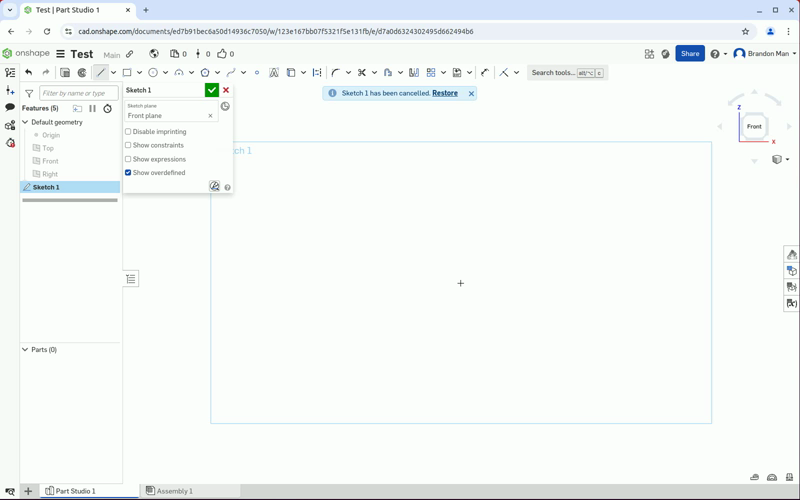
key_up(shift)
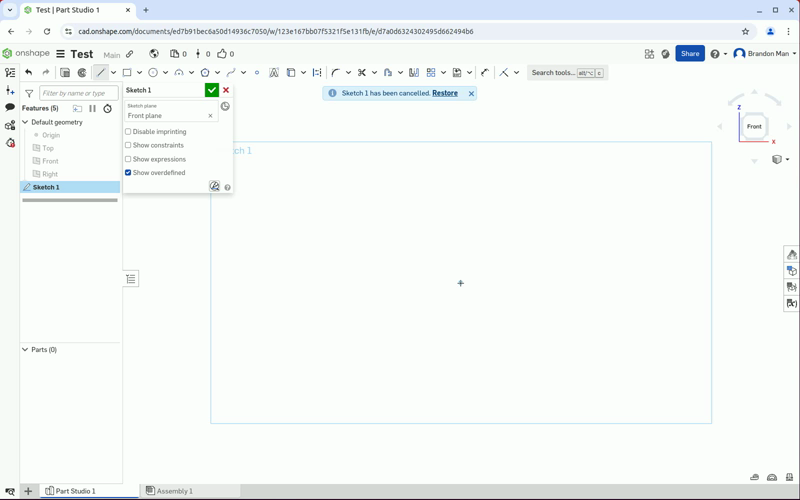
key_down(shift)
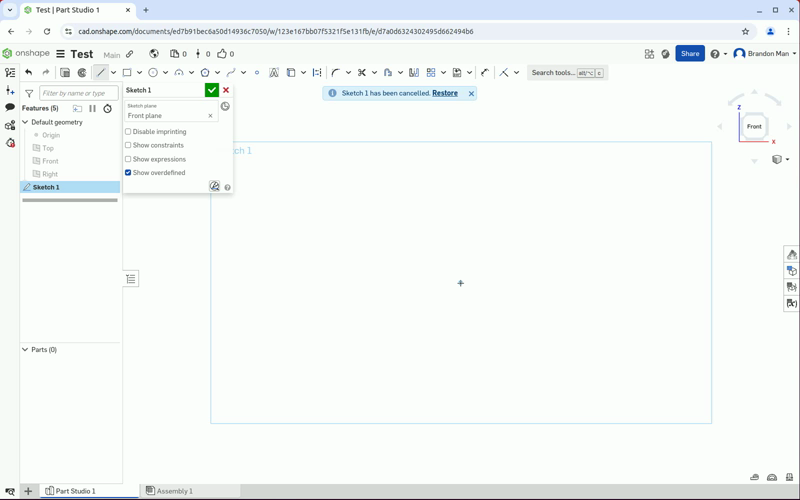
mouse_move(564, 282)
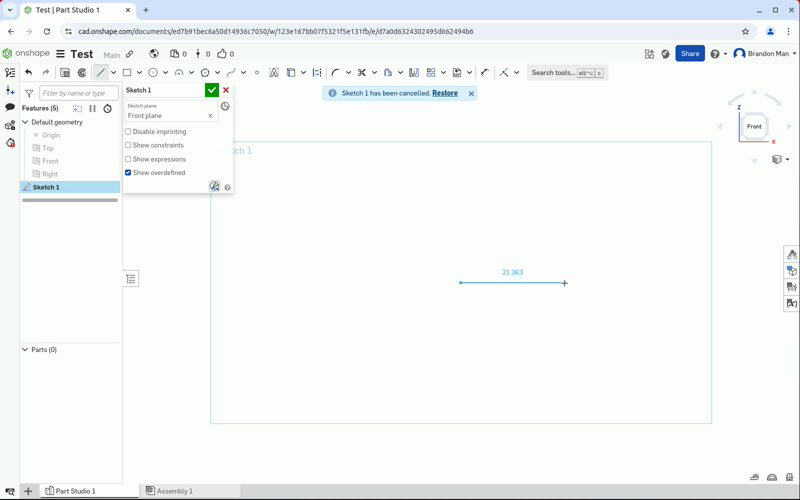
click(564, 282)
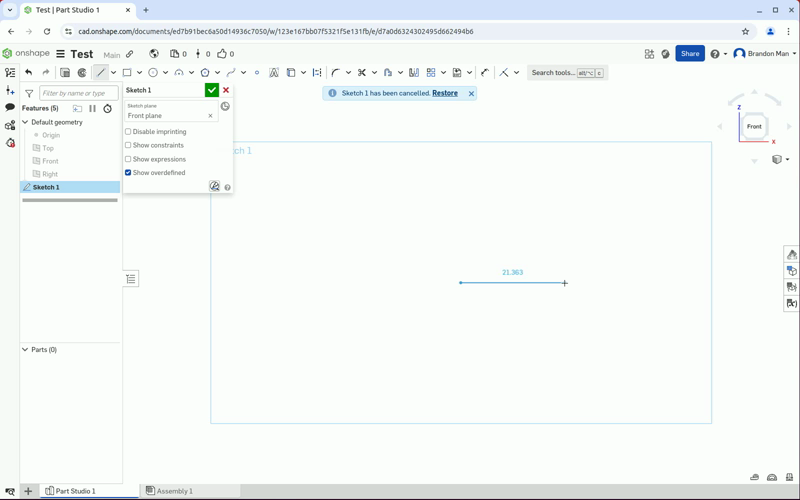
key_up(shift)
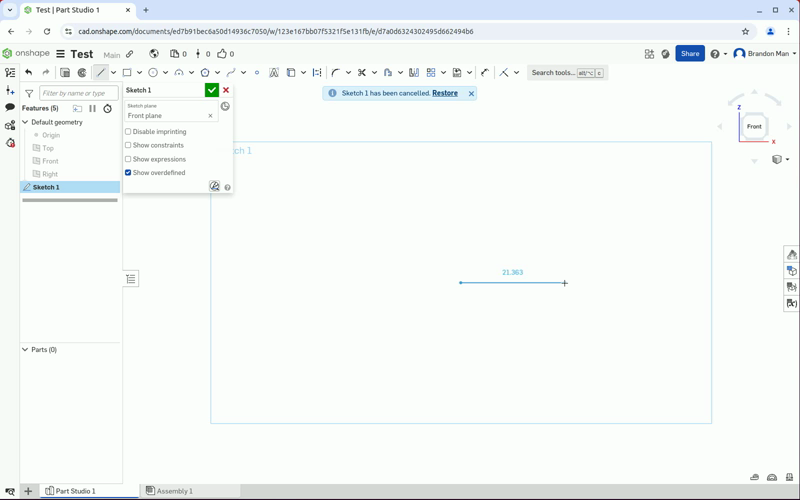
key_down(shift)
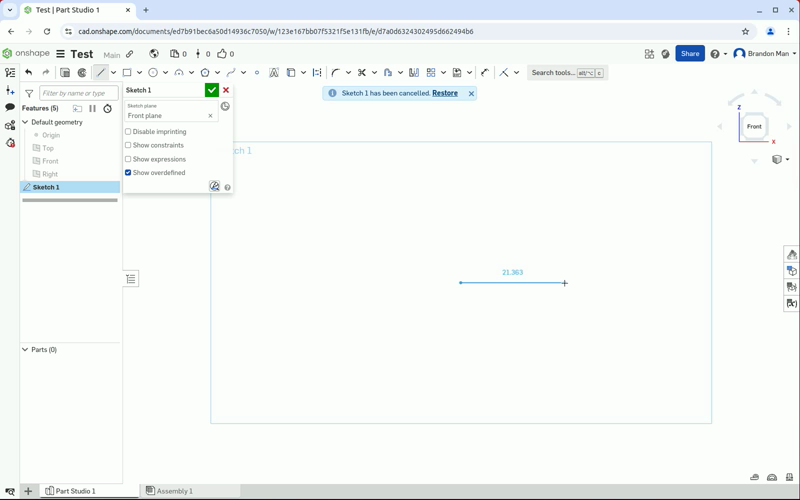
mouse_move(589, 282)
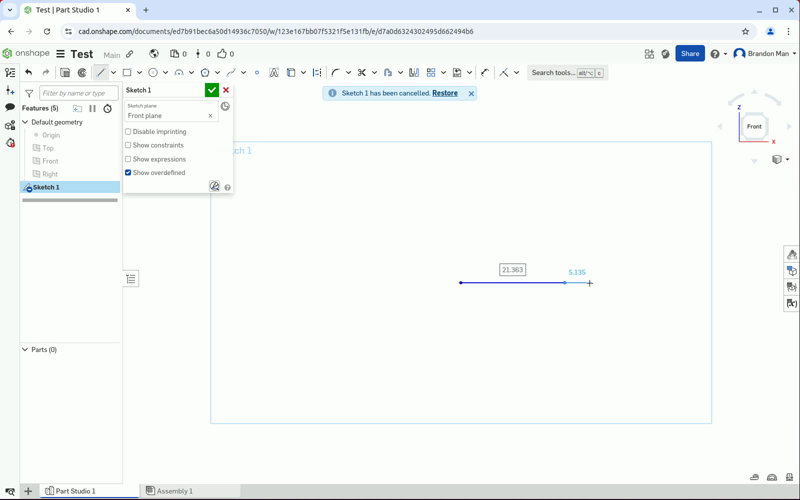
mouse_move(573, 274)
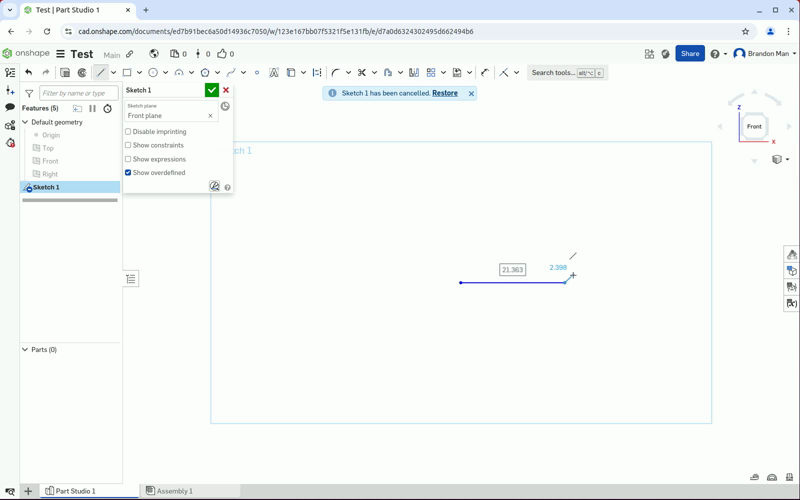
click(573, 274)
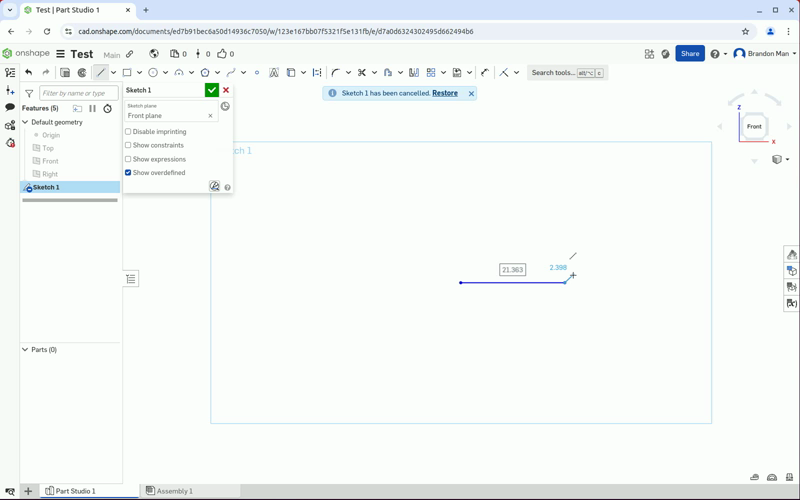
key_up(shift)
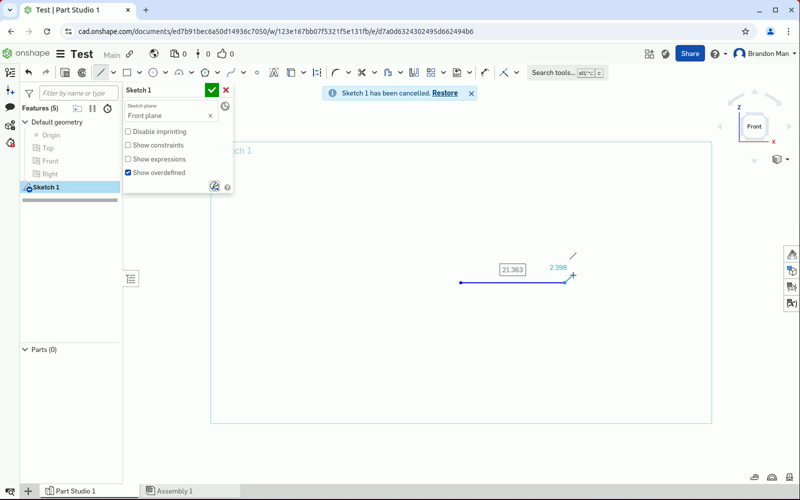
key_down(shift)
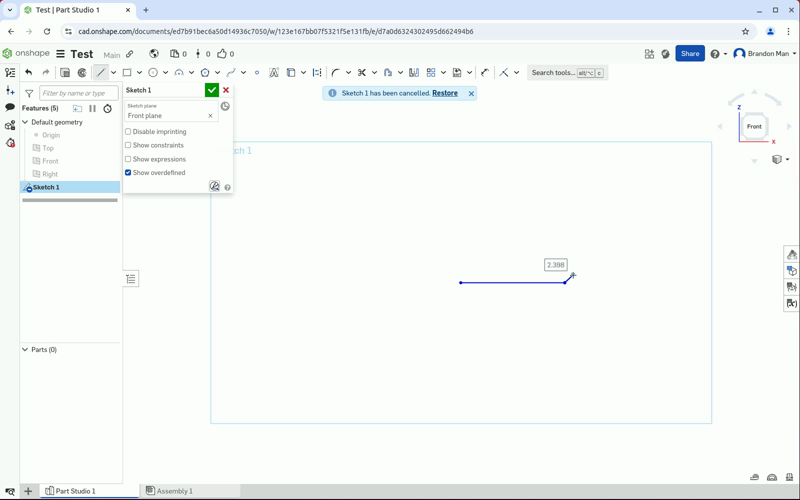
mouse_move(460, 274)
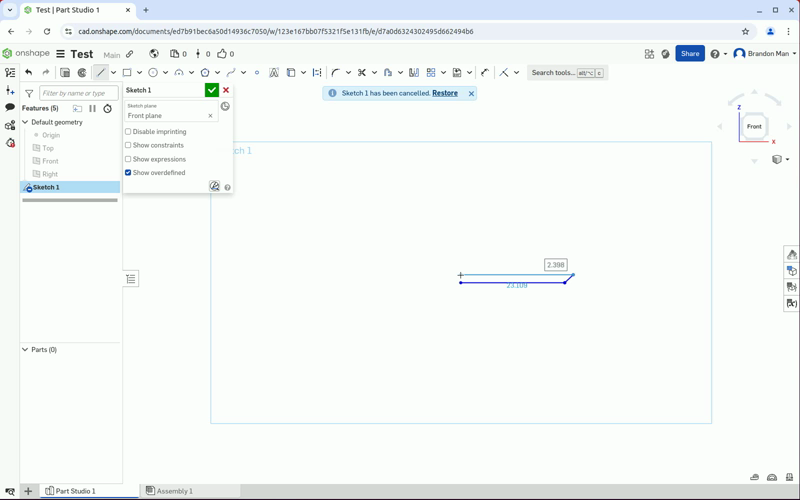
click(460, 274)
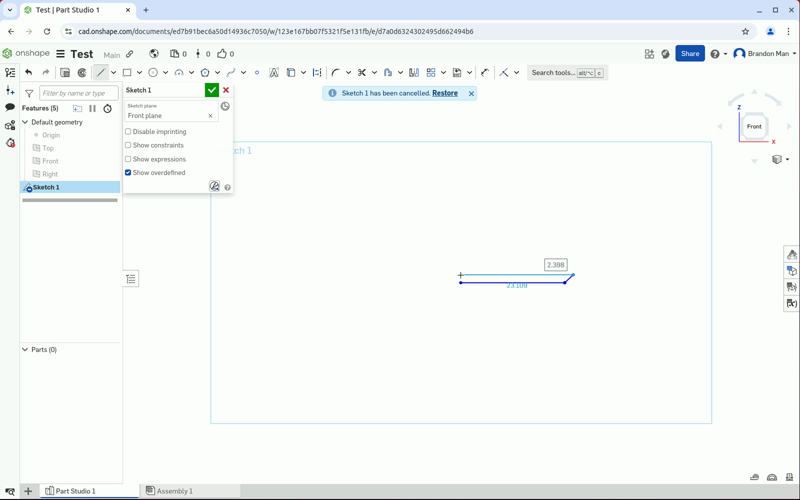
key_up(shift)
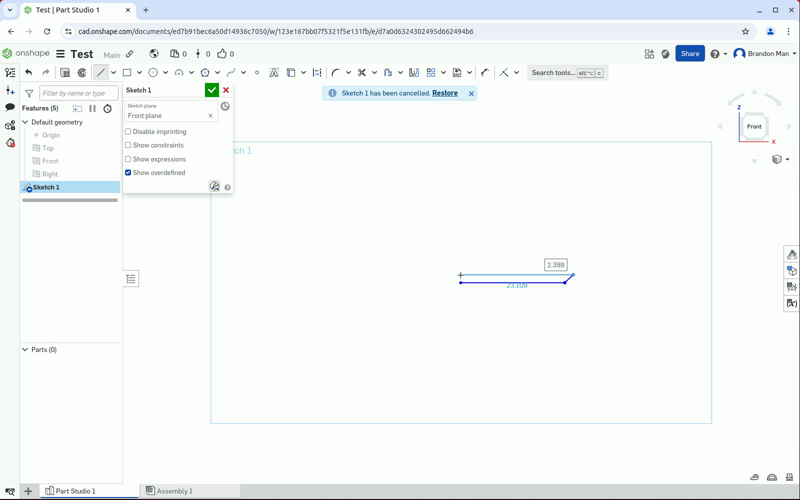
mouse_move(490, 274)
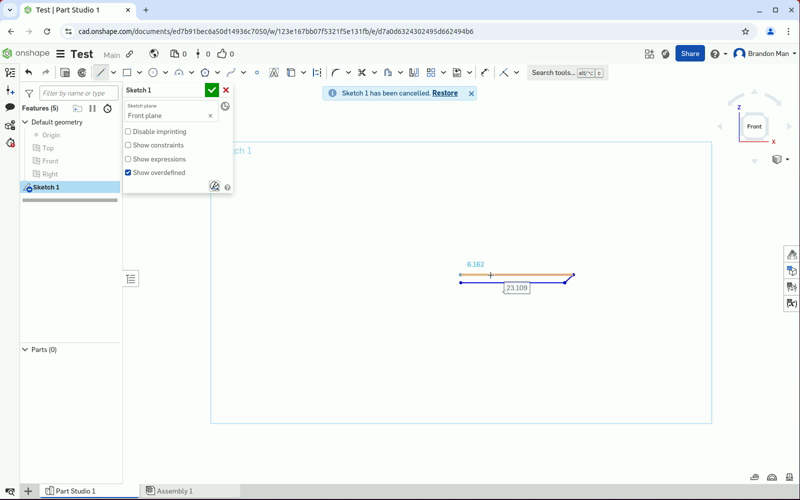
key_down(shift)
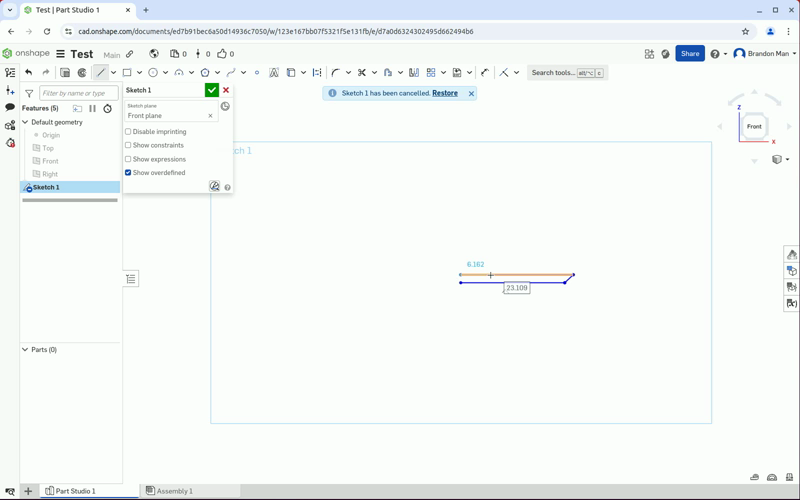
mouse_move(460, 282)
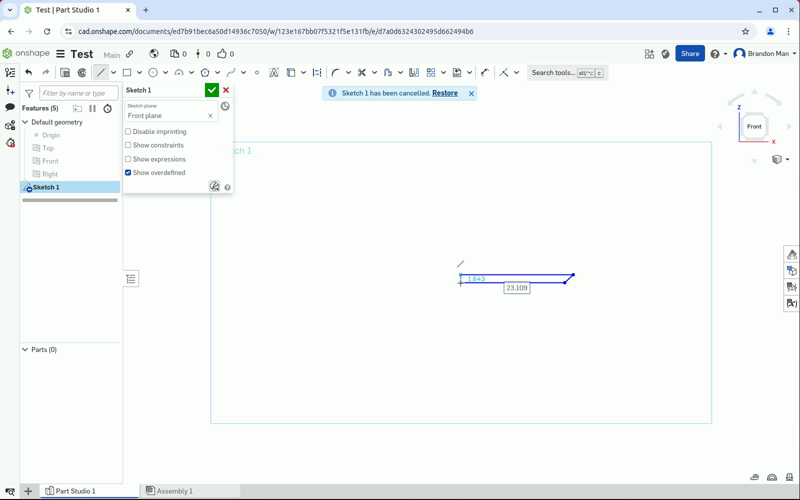
key_up(shift)
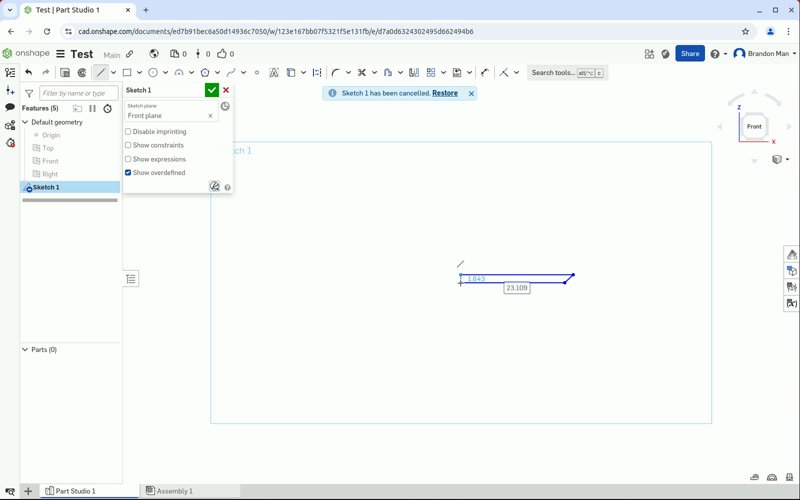
click(460, 282)
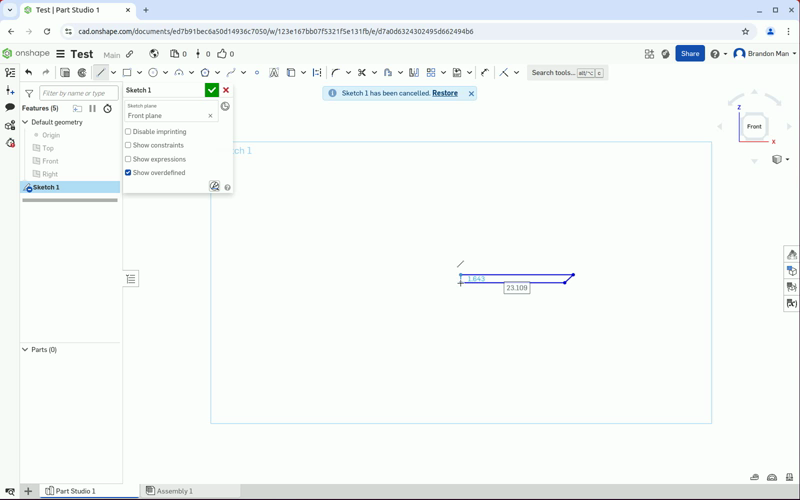
key(esc)
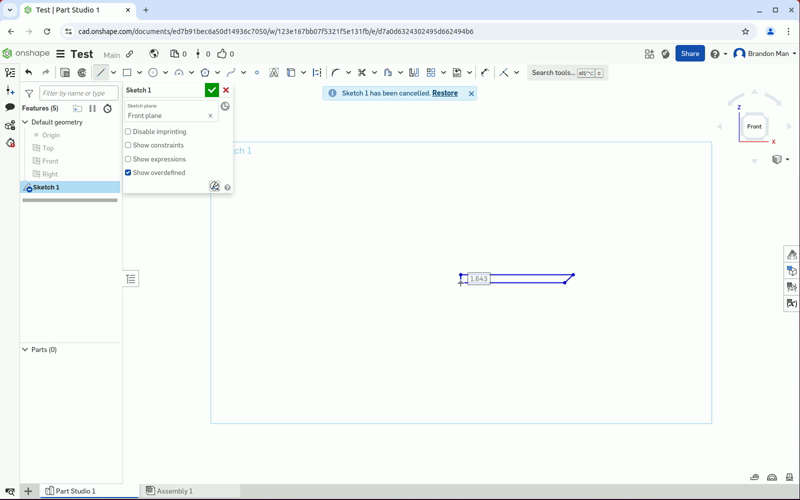
mouse_move(556, 275)
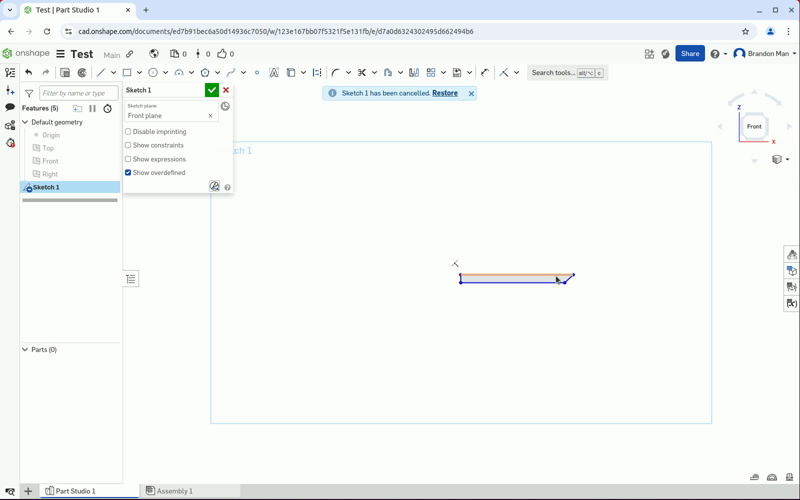
scroll(6)
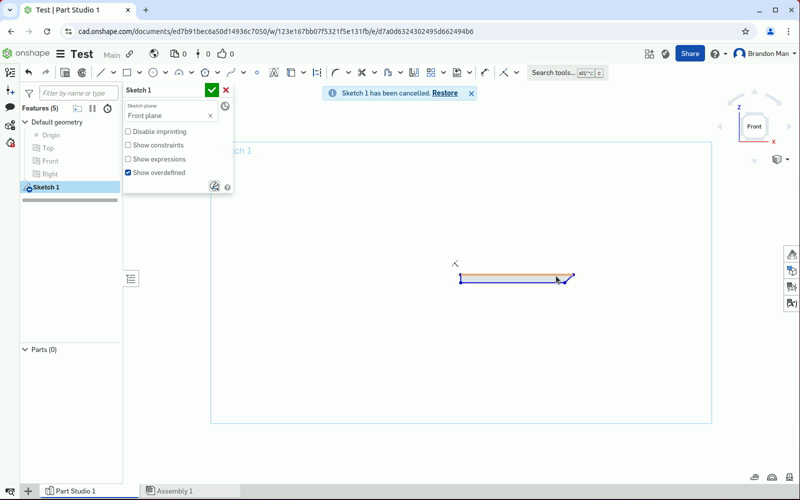
scroll(6)
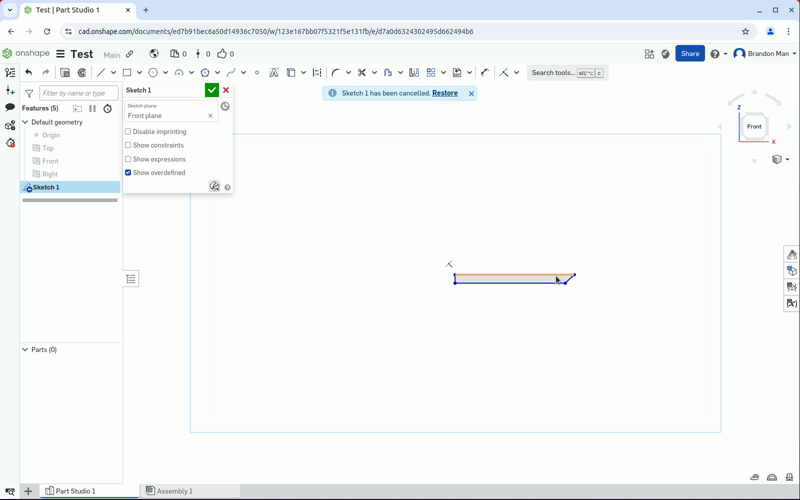
scroll(6)
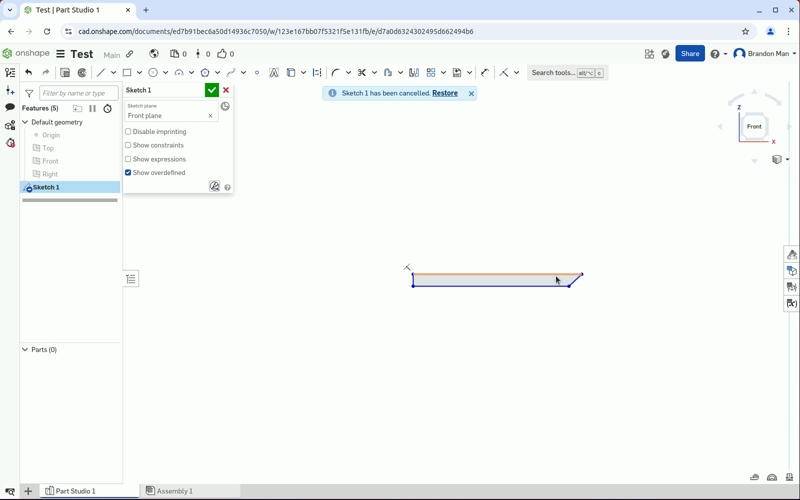
scroll(6)
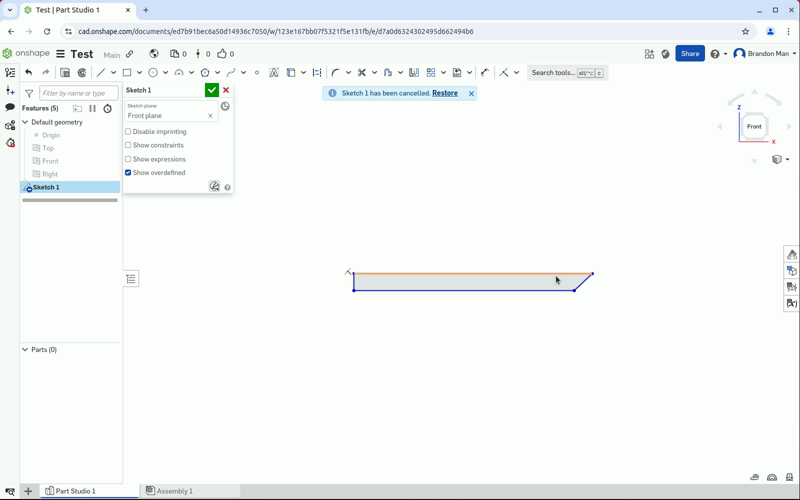
scroll(6)
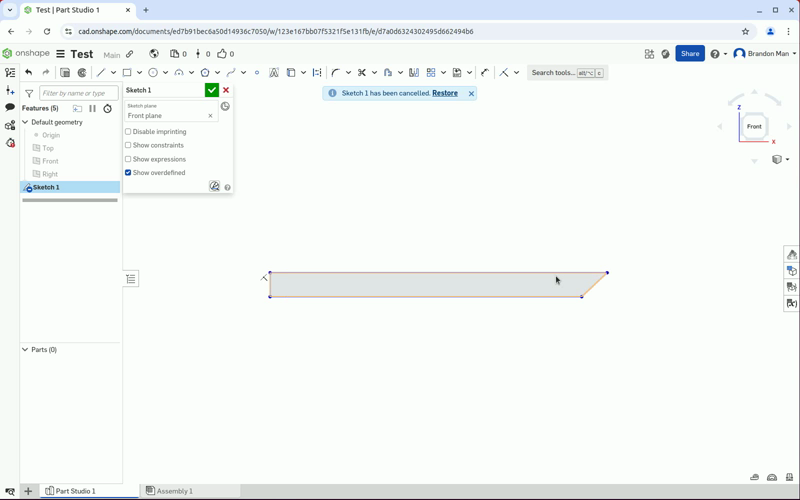
scroll(6)
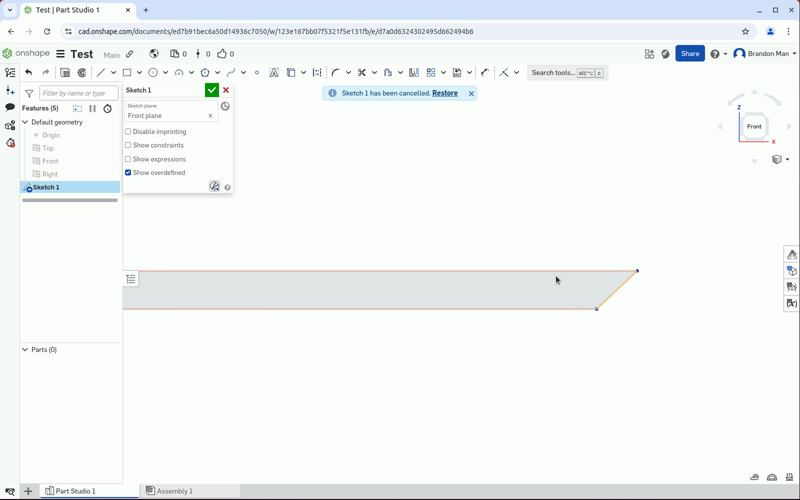
scroll(6)
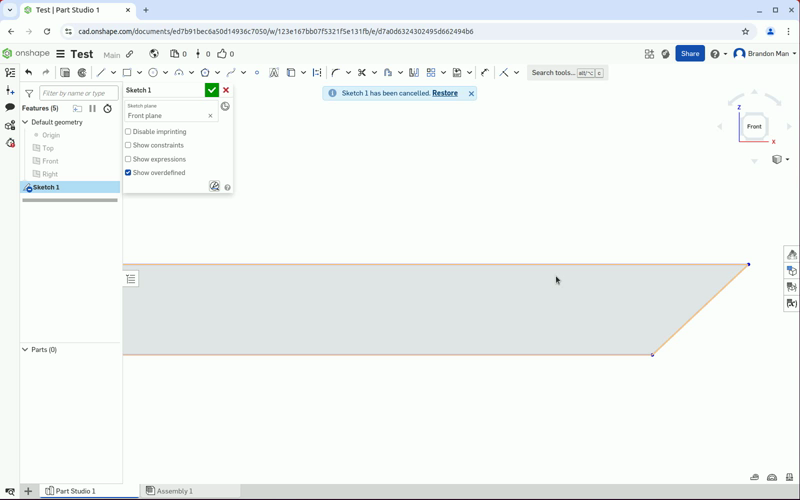
click(556, 275)
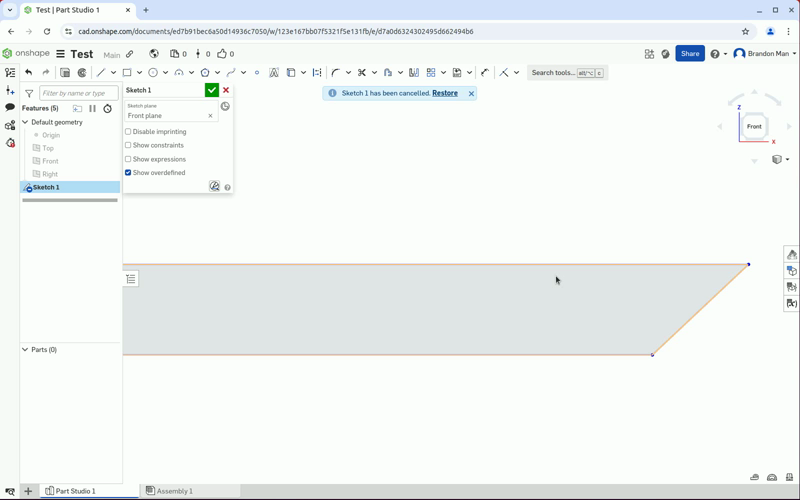
scroll(-6)
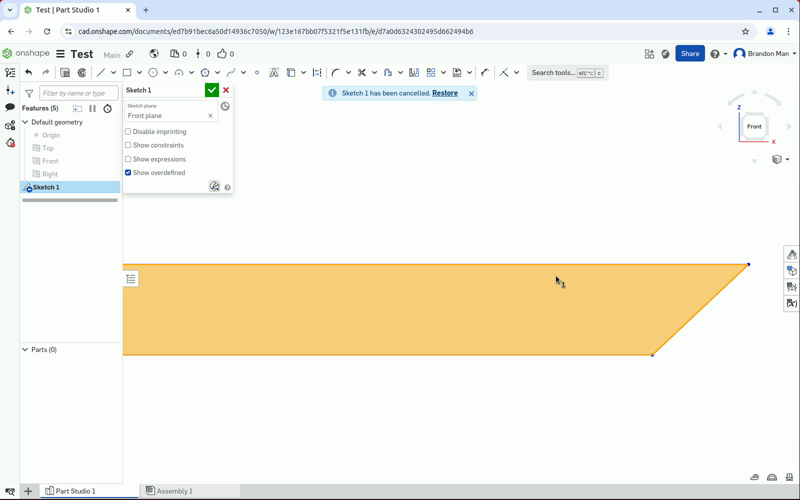
scroll(-6)
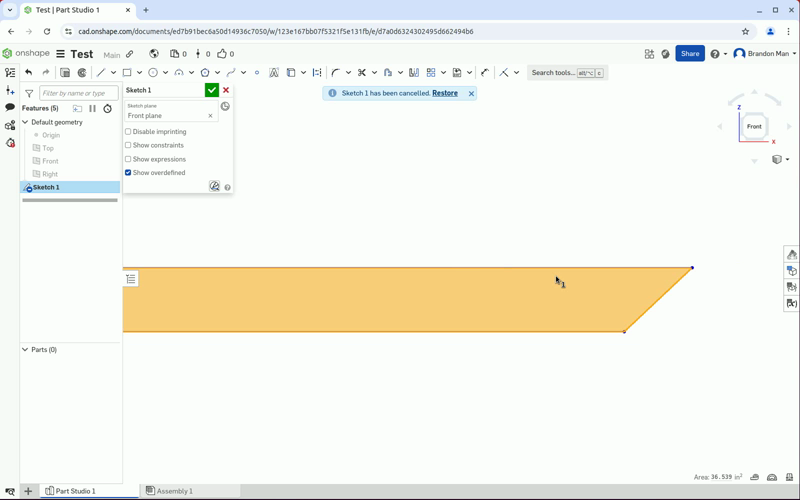
scroll(-6)
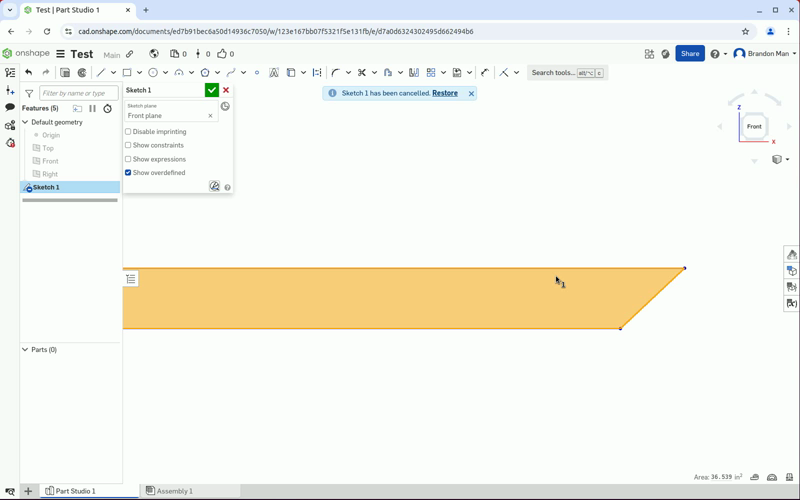
scroll(-6)
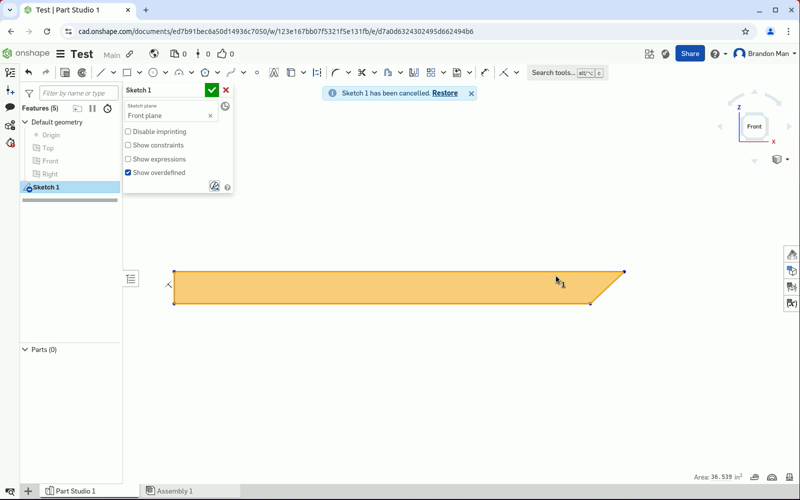
scroll(-6)
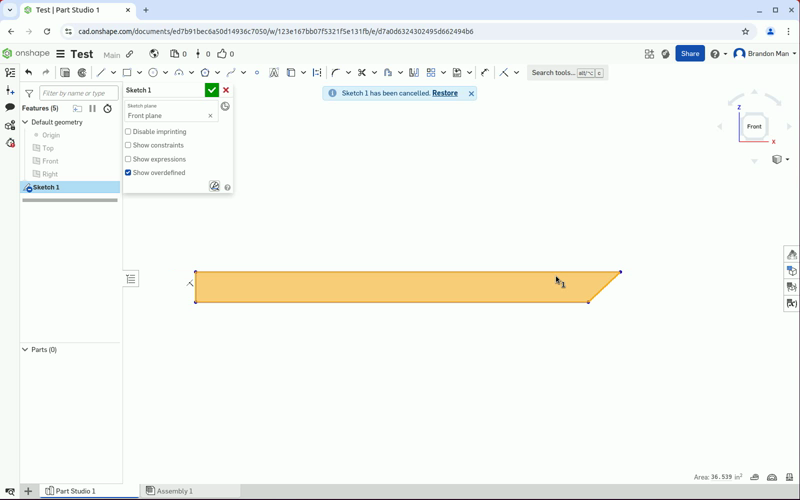
scroll(-6)
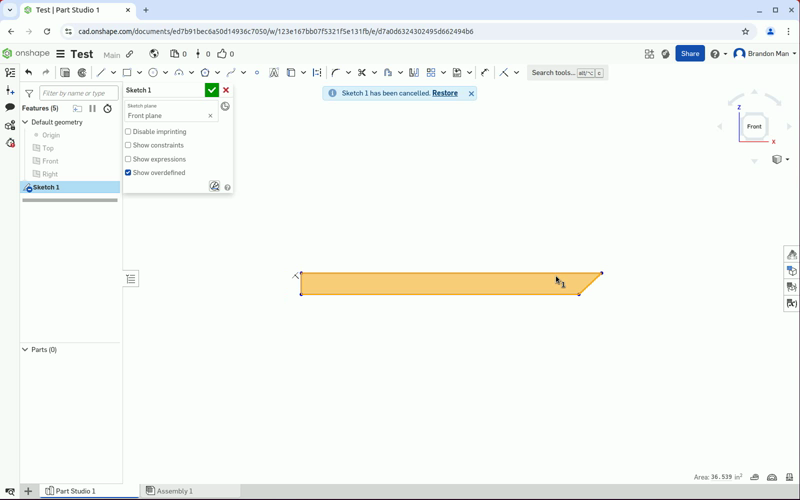
scroll(-6)
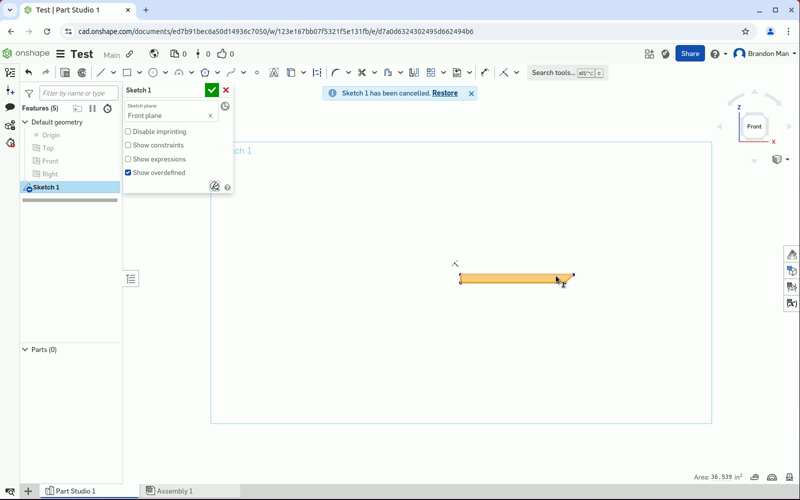
mouse_move(73, 352)
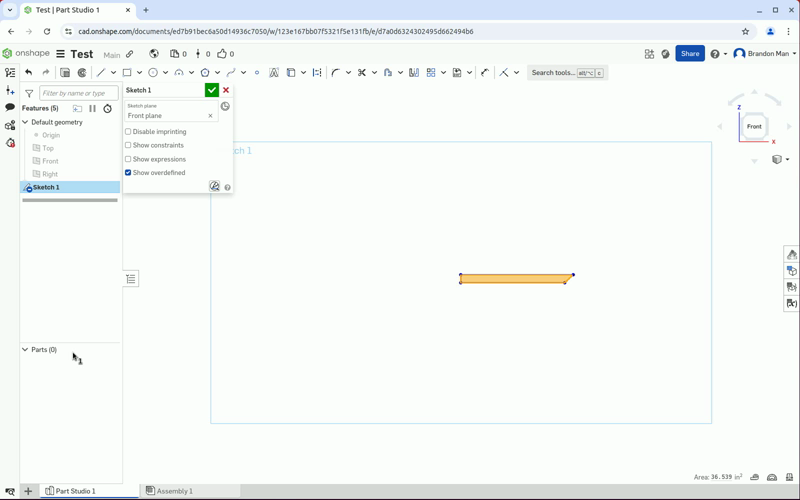
key(shift+y)
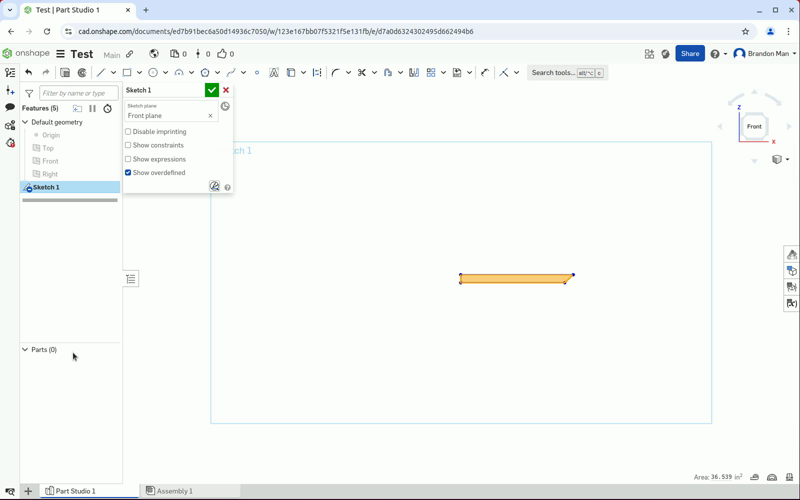
key(shift+e)
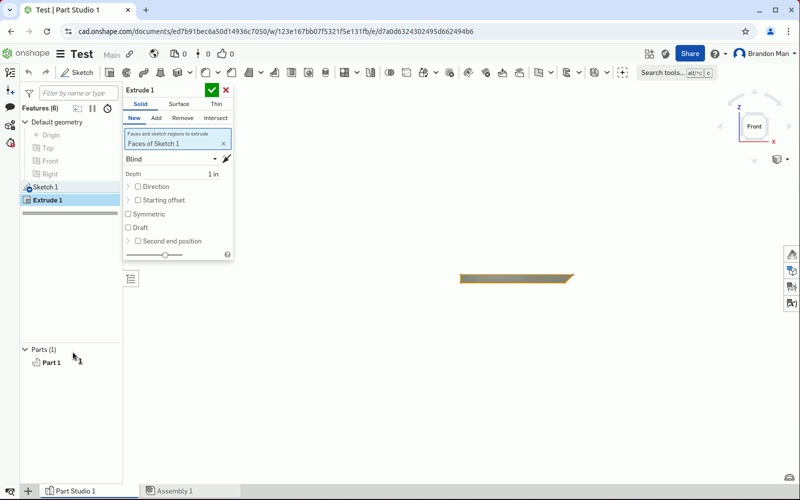
mouse_move(143, 106)
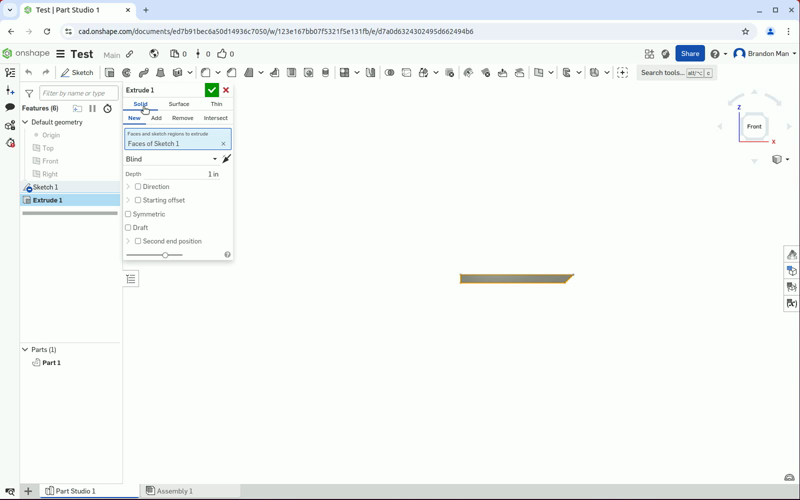
click(143, 106)
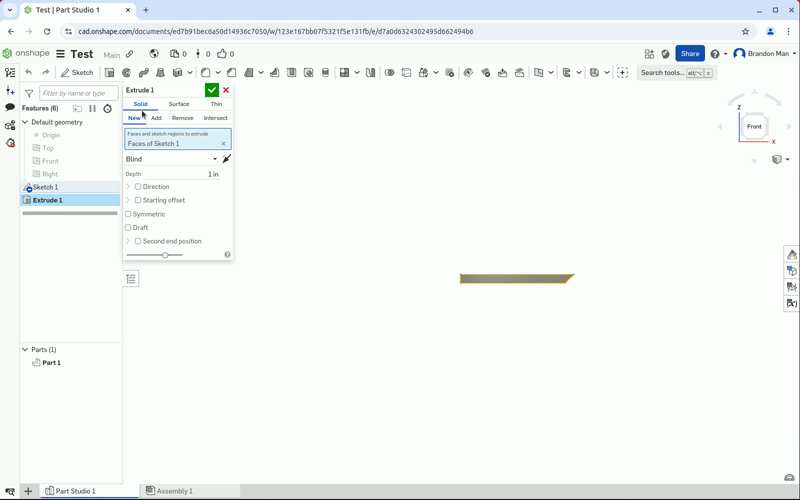
mouse_move(137, 120)
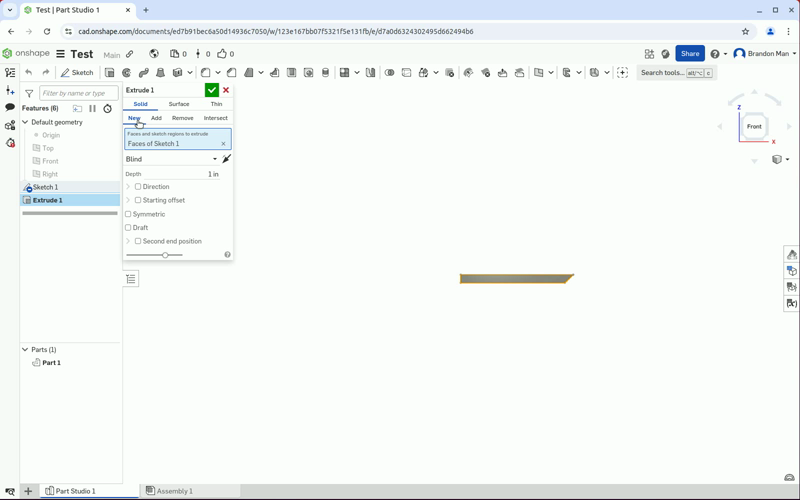
click(137, 120)
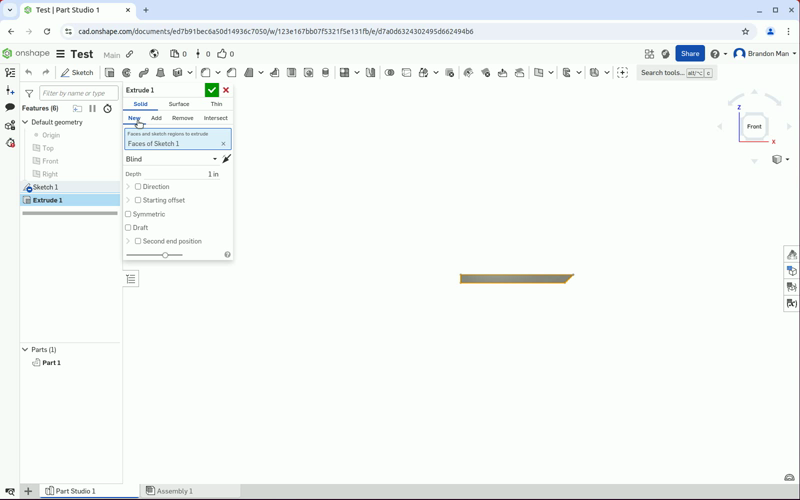
key(tab, 4)
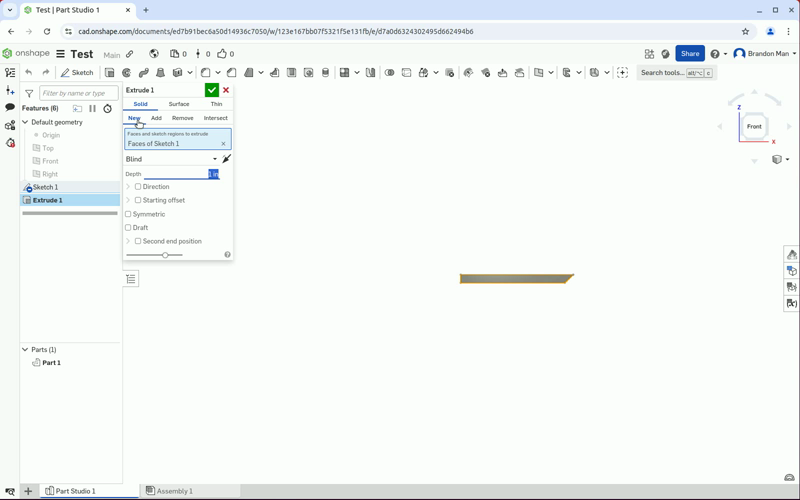
text(6.018)
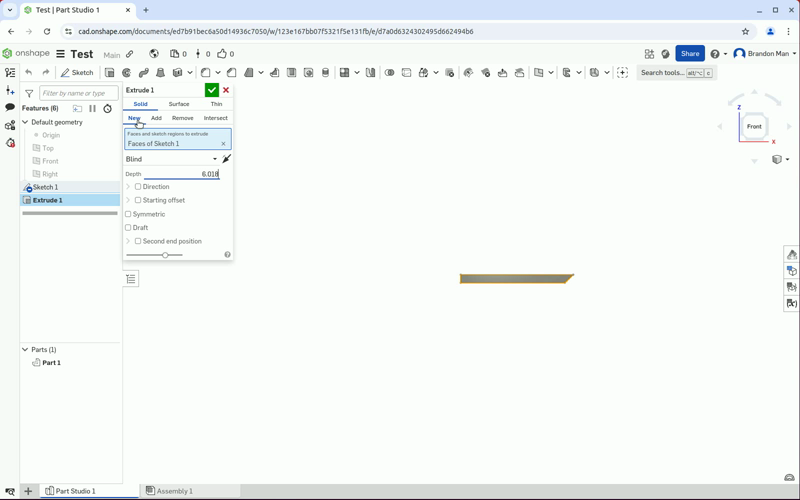
key(enter)
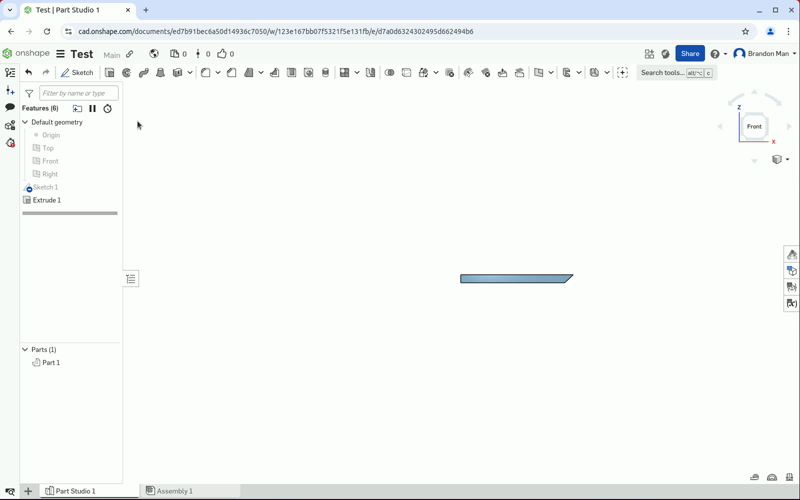
key(shift+h)
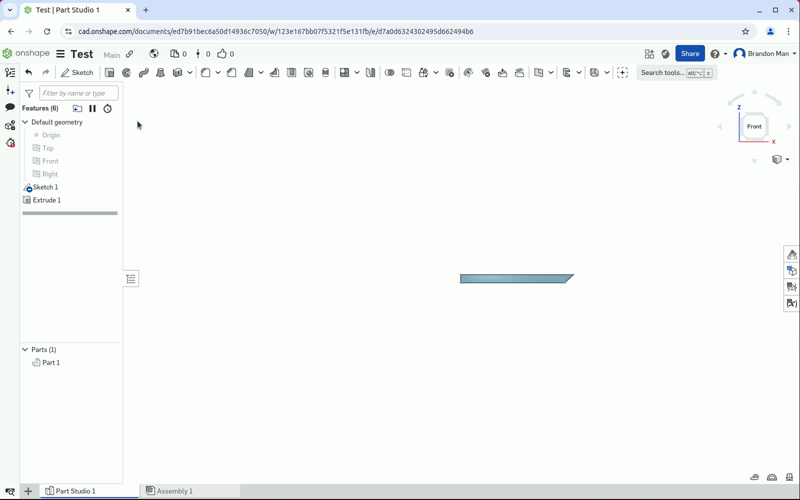
key(shift+h)
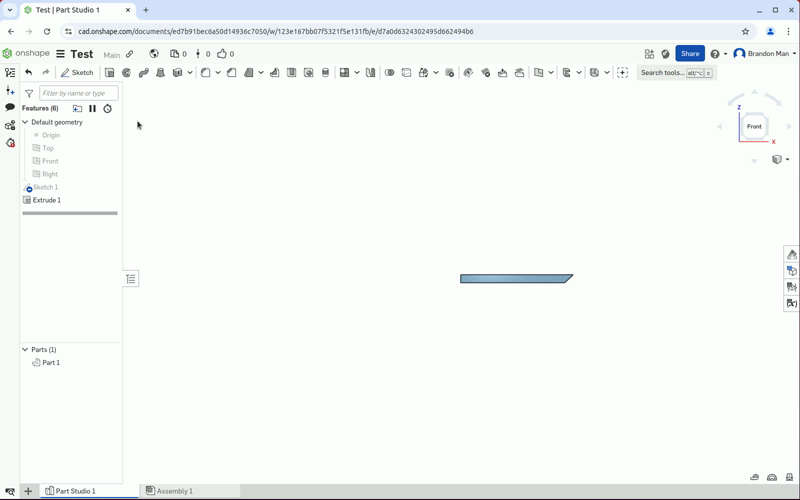
mouse_move(73, 189)
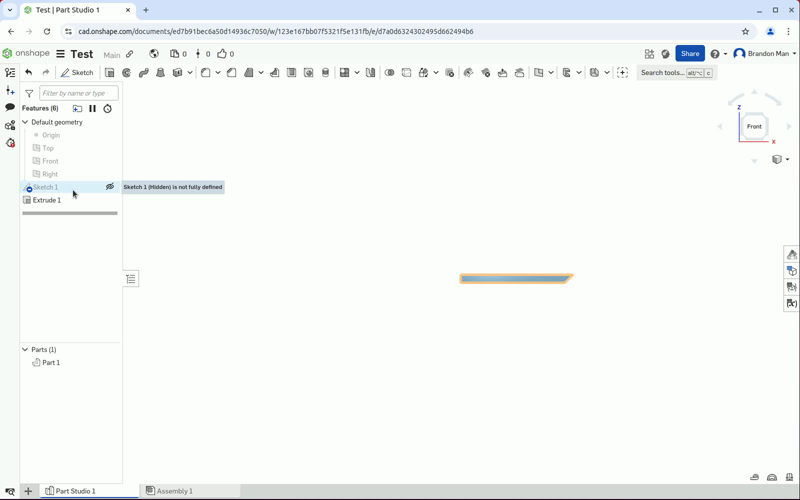
click(73, 189)
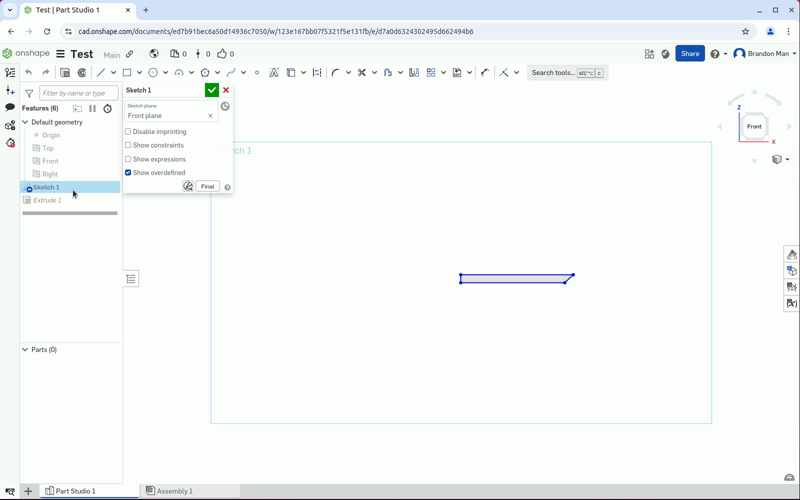
mouse_move(229, 92)
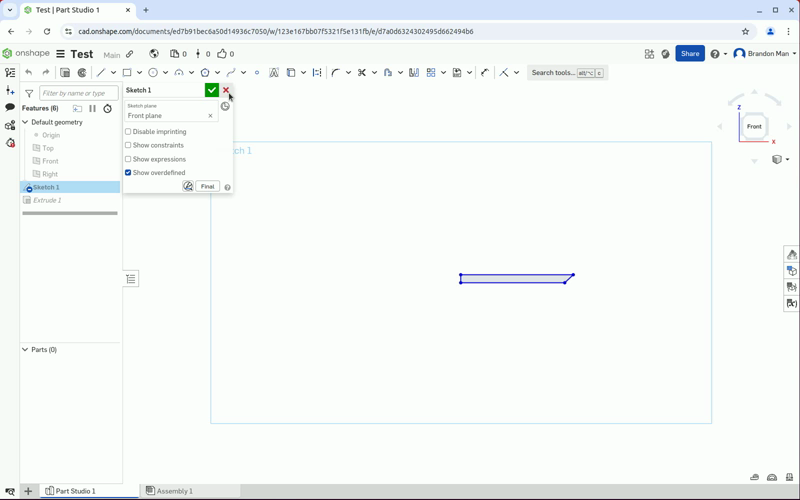
click(229, 92)
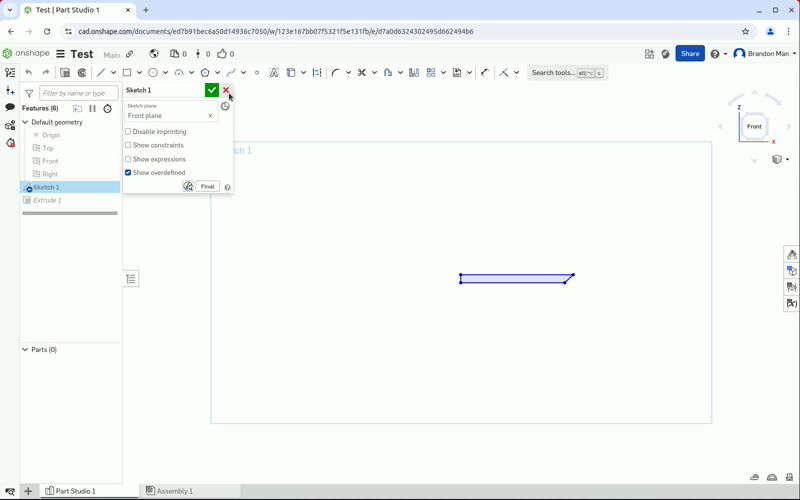
key(shift+s)
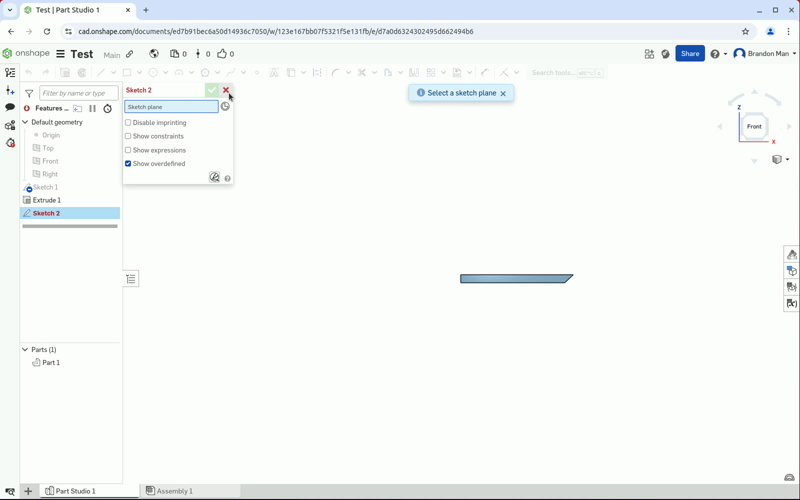
mouse_move(73, 163)
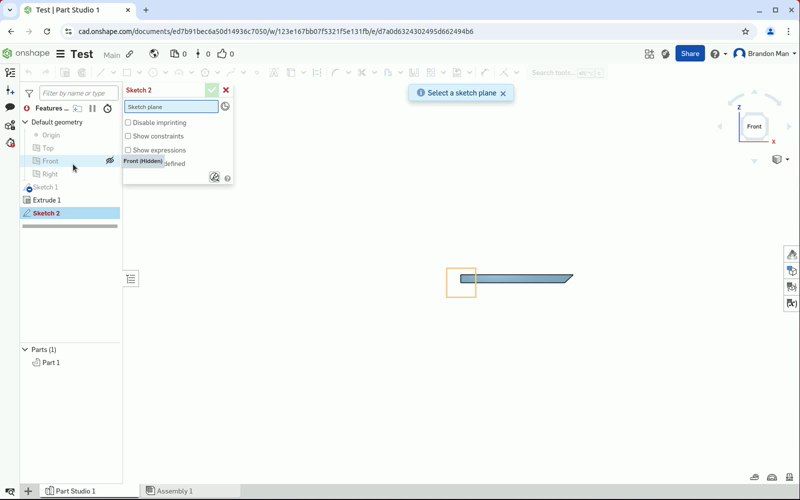
click(73, 163)
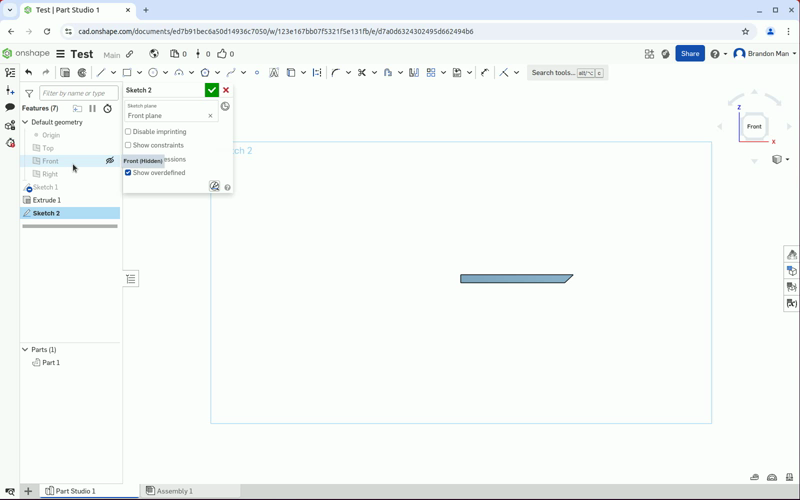
mouse_move(73, 352)
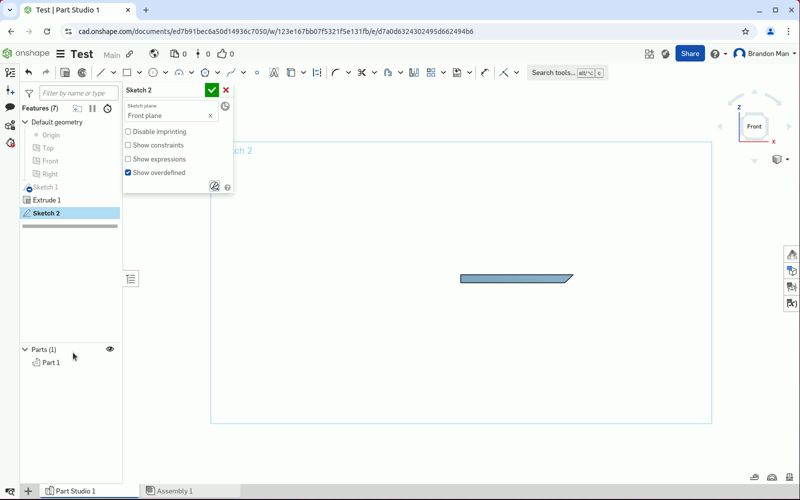
key(y)
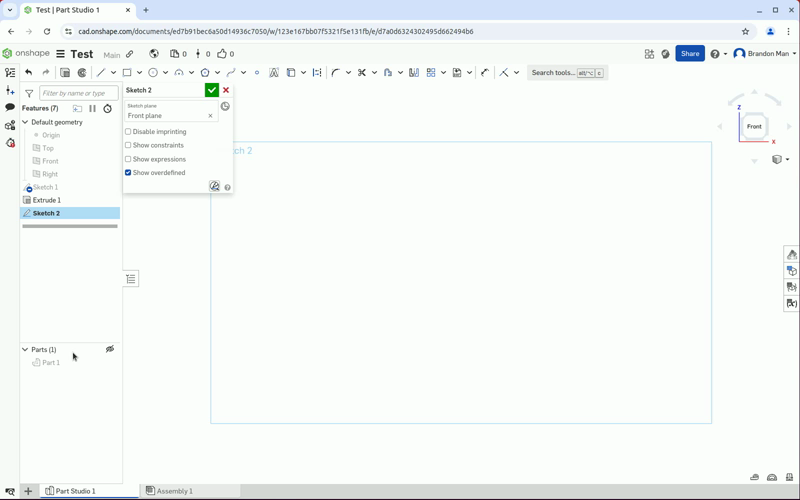
key(l)
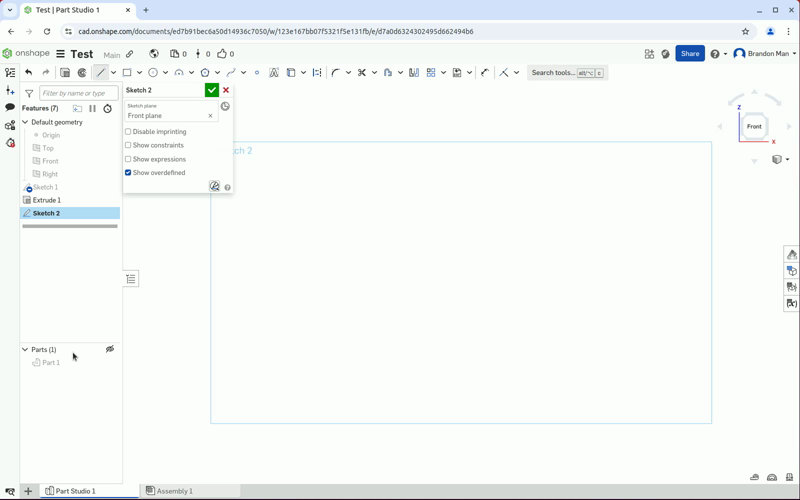
key_down(shift)
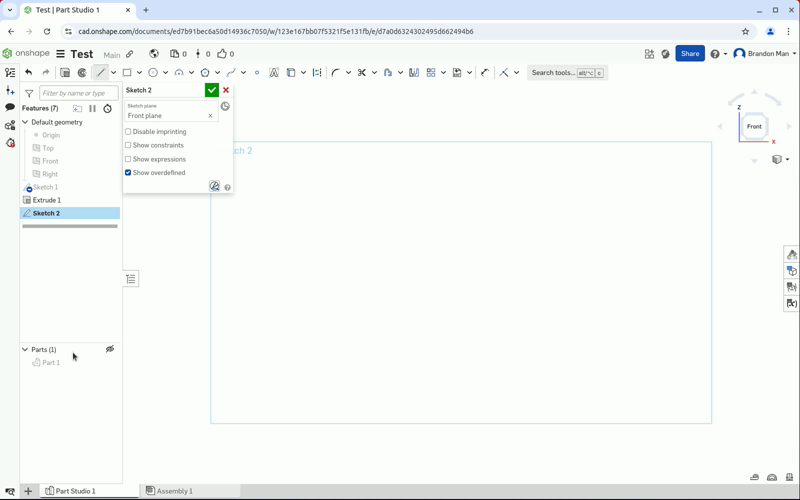
mouse_move(348, 274)
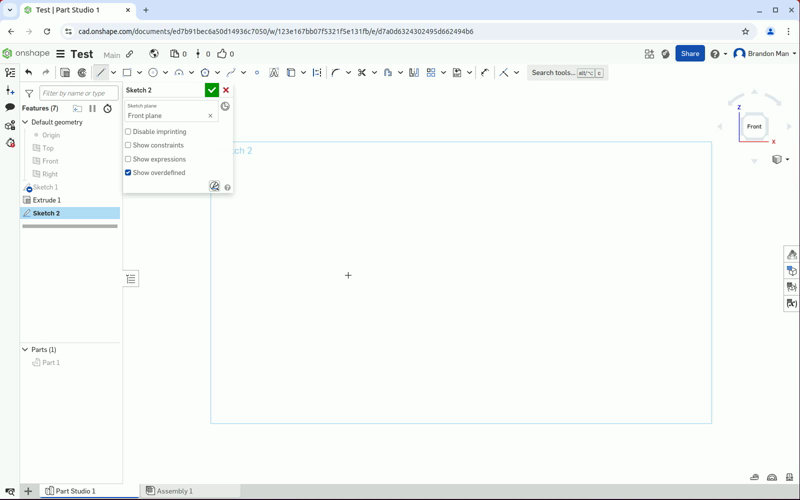
click(348, 274)
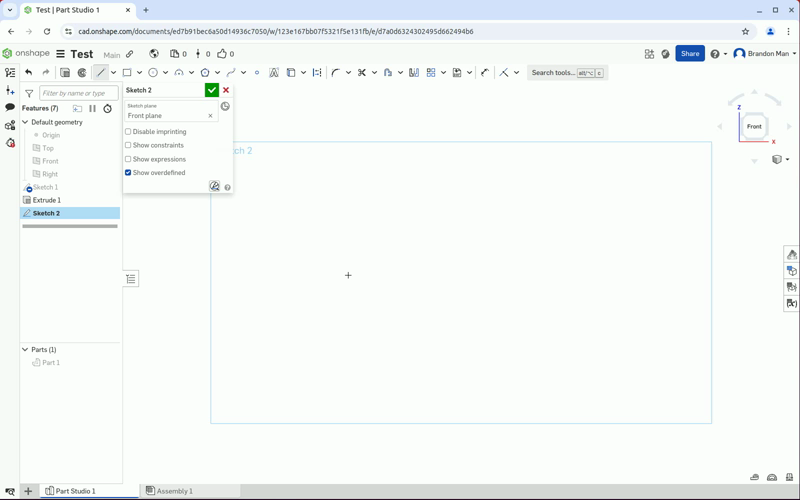
key_up(shift)
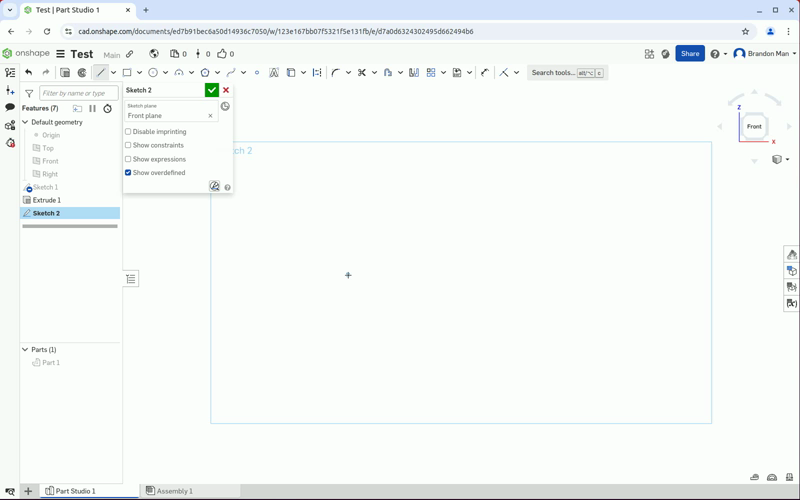
key_down(shift)
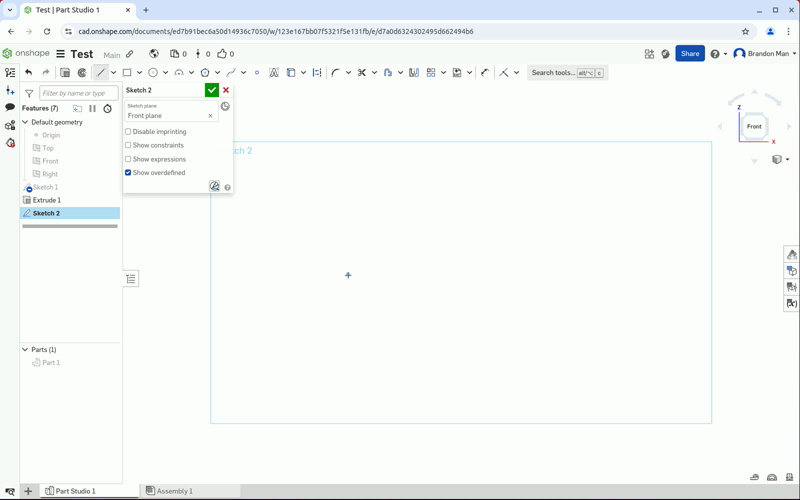
mouse_move(378, 274)
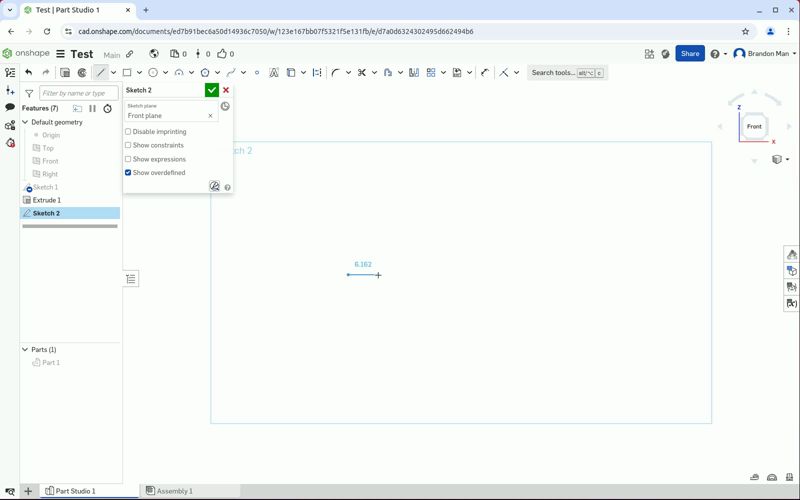
mouse_move(356, 282)
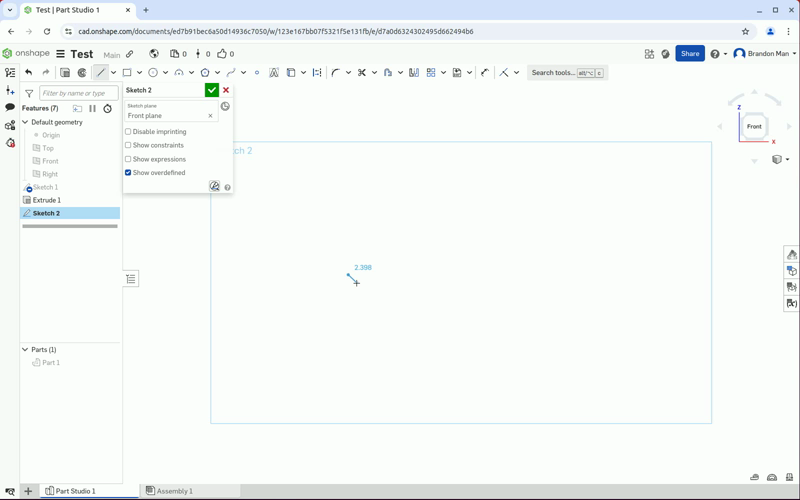
click(356, 282)
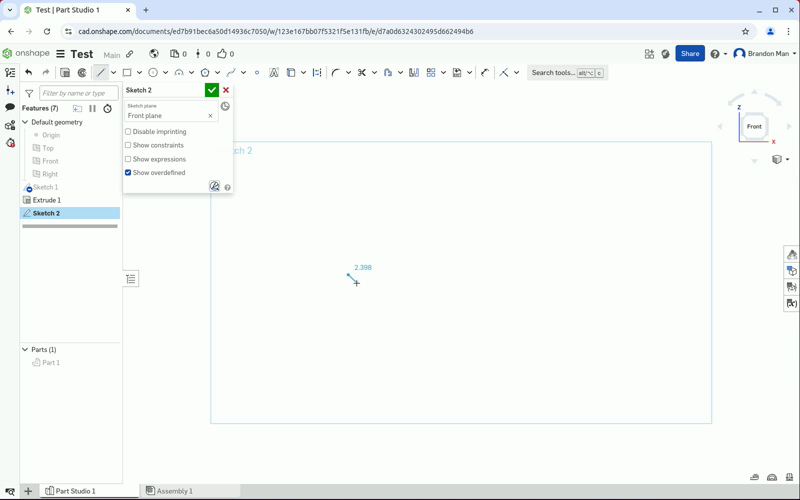
key_up(shift)
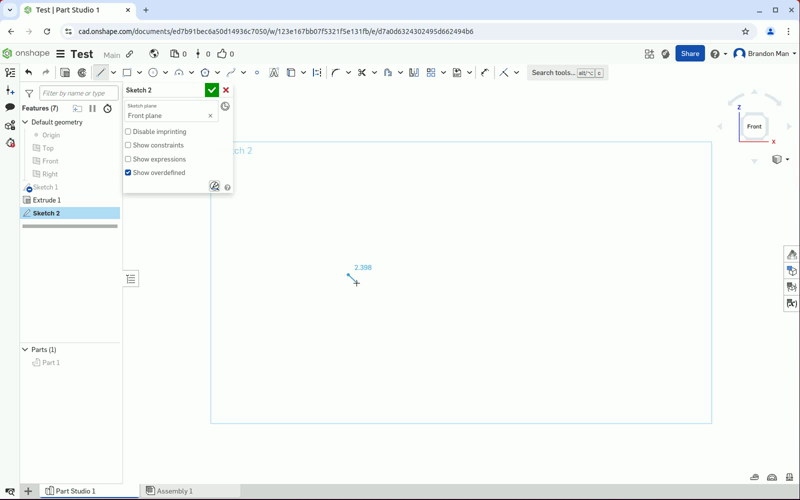
key_down(shift)
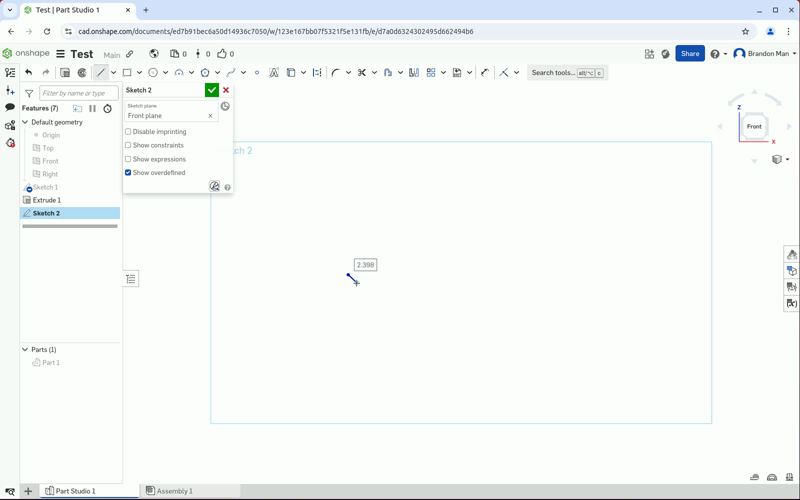
mouse_move(460, 282)
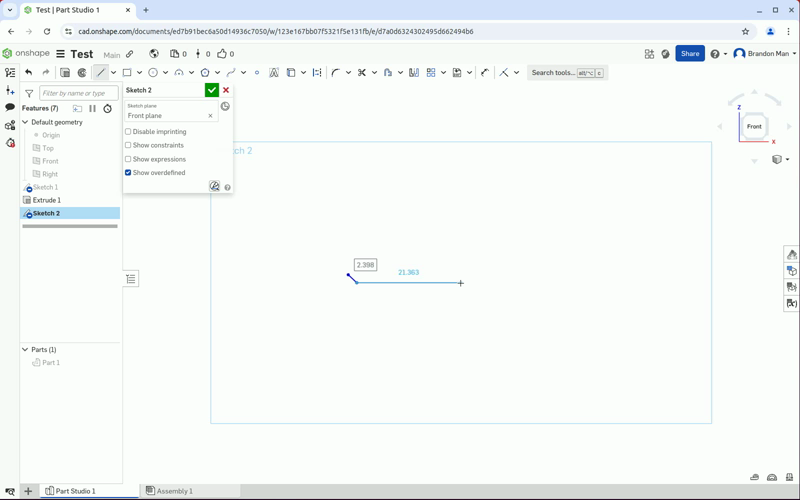
click(460, 282)
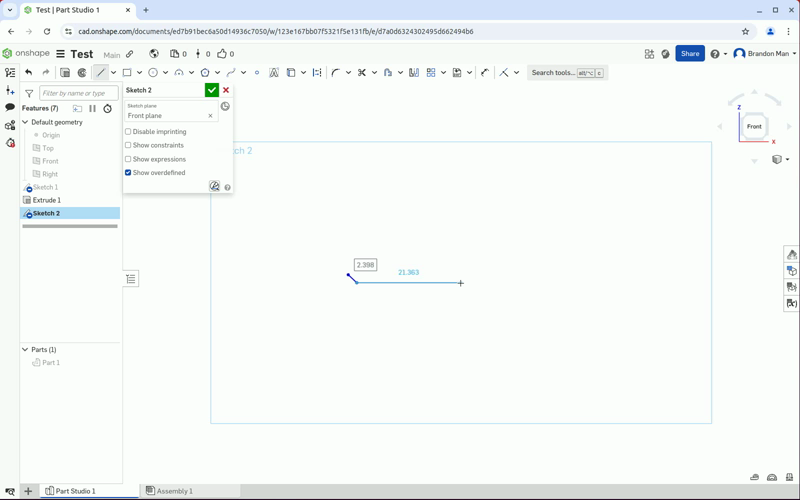
key_up(shift)
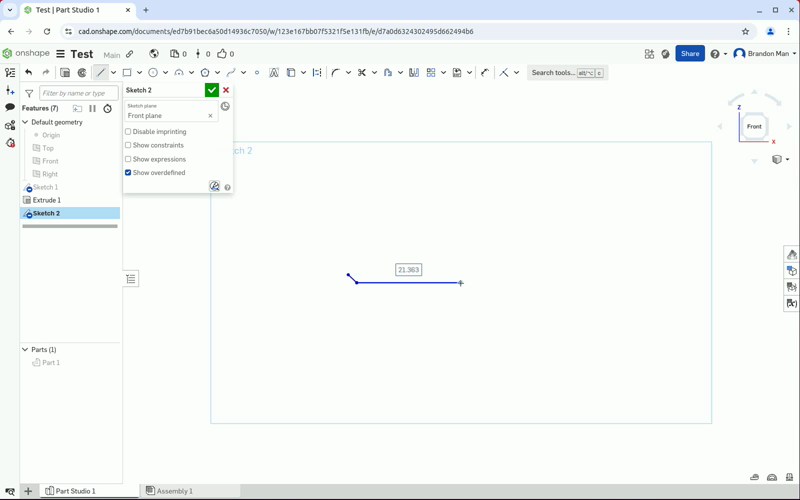
key_down(shift)
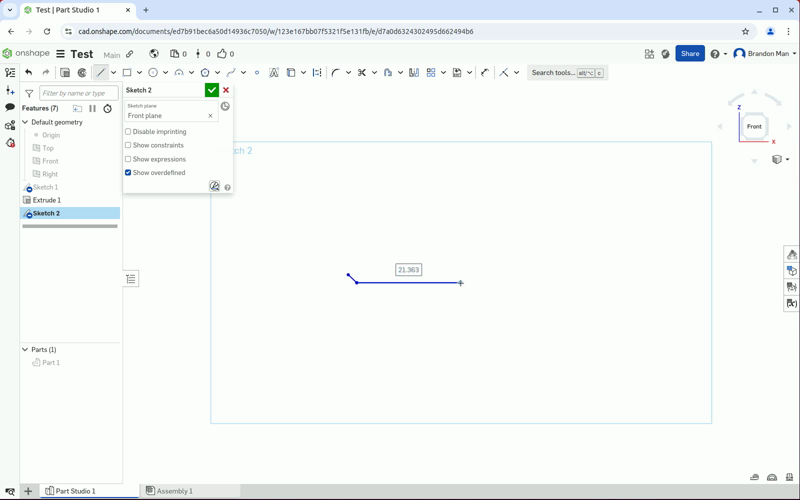
mouse_move(490, 282)
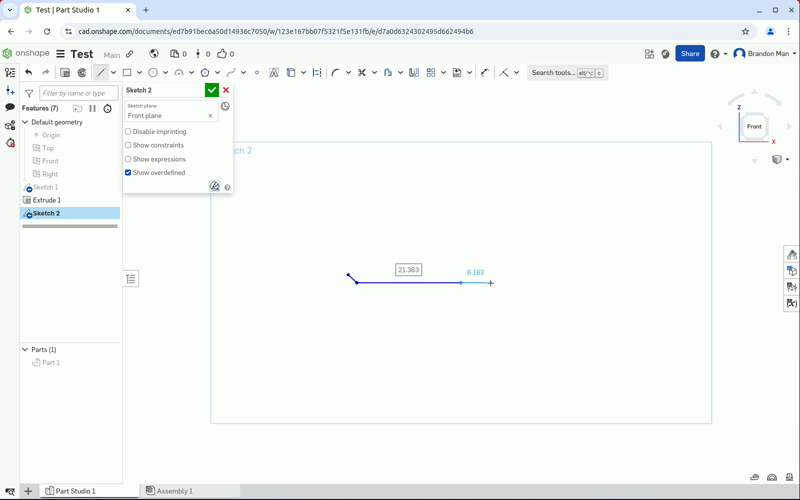
mouse_move(460, 274)
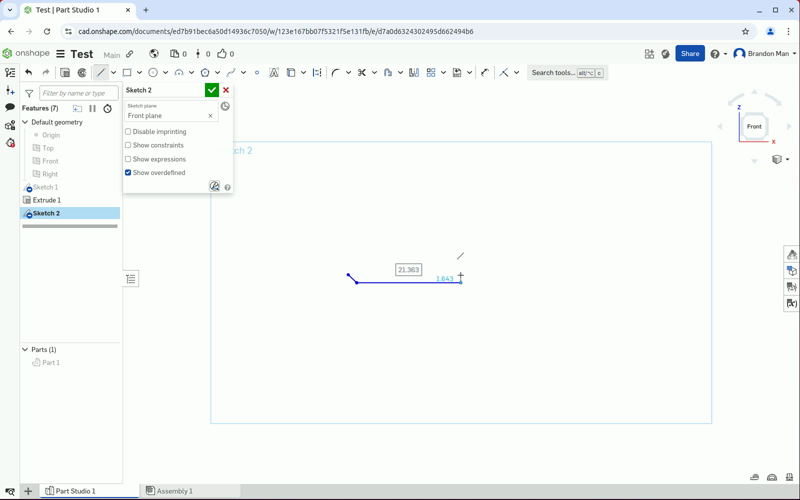
click(460, 274)
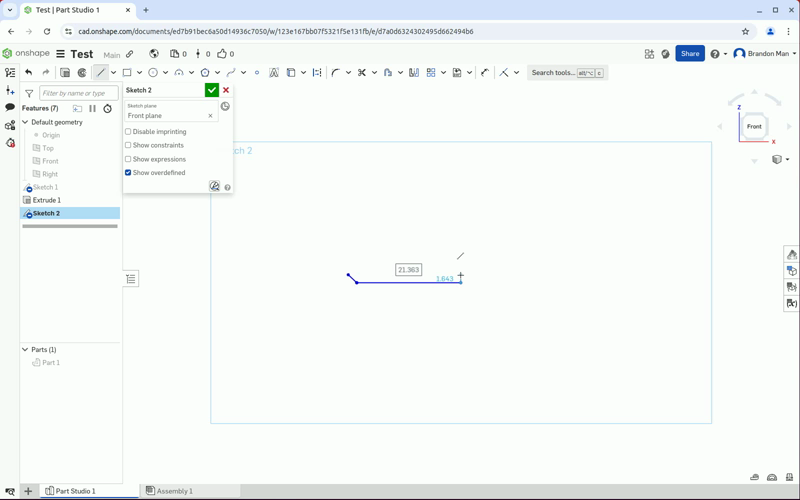
key_up(shift)
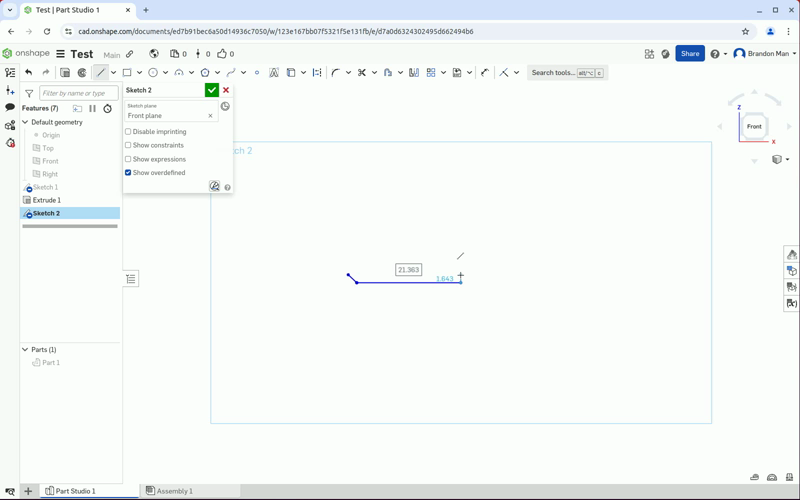
key_down(shift)
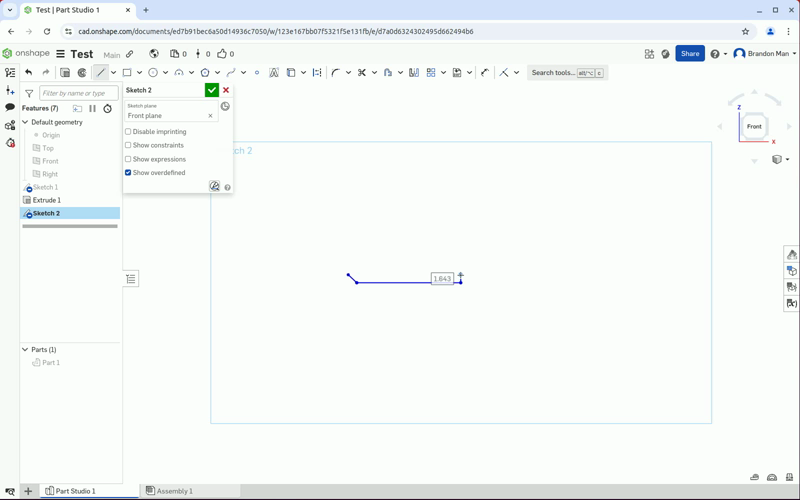
mouse_move(348, 274)
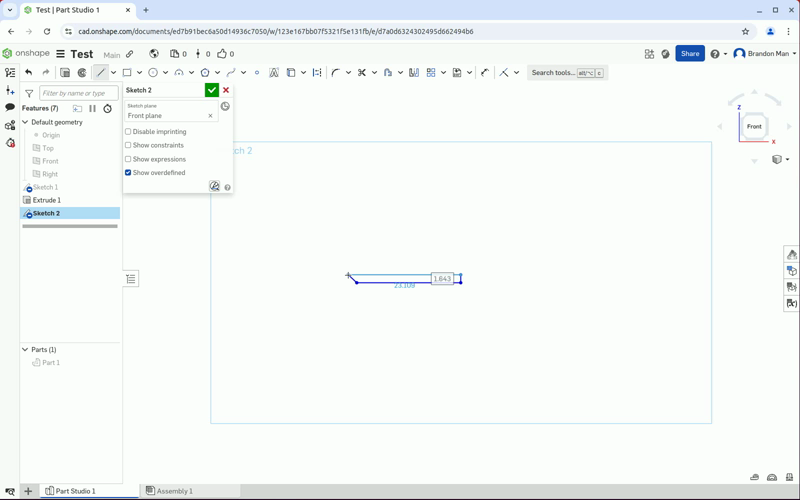
key_up(shift)
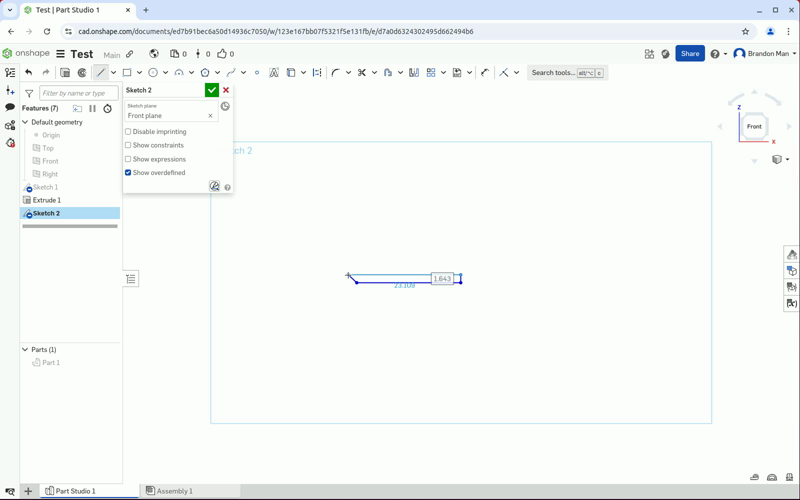
click(348, 274)
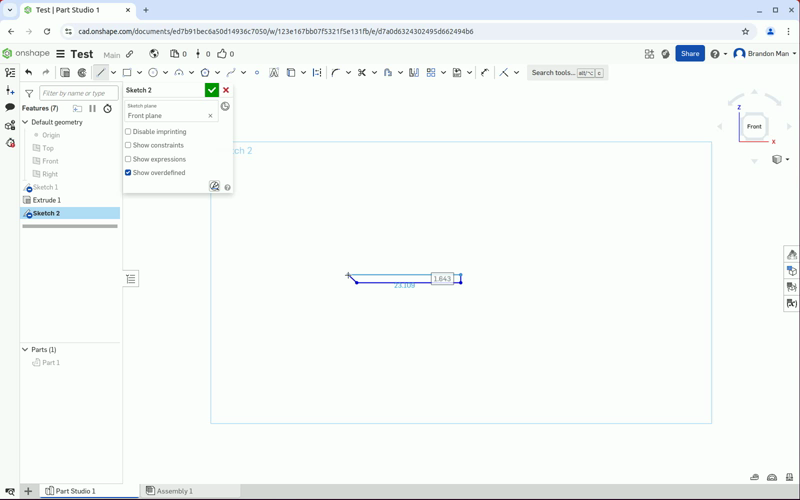
key(esc)
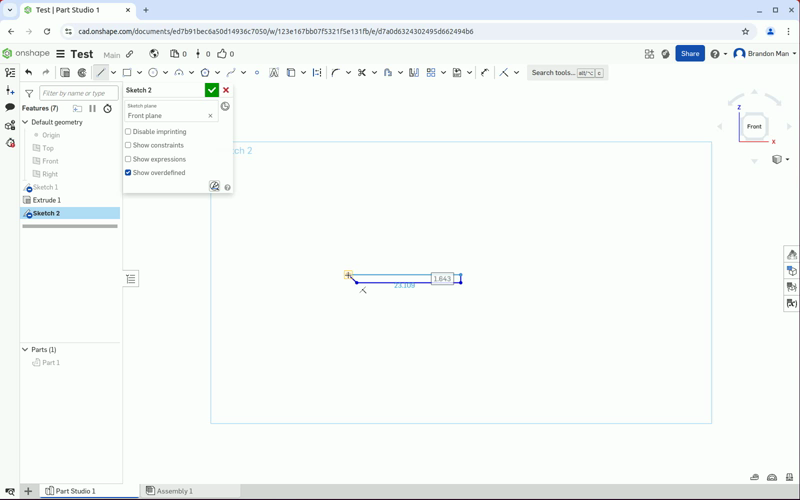
mouse_move(422, 276)
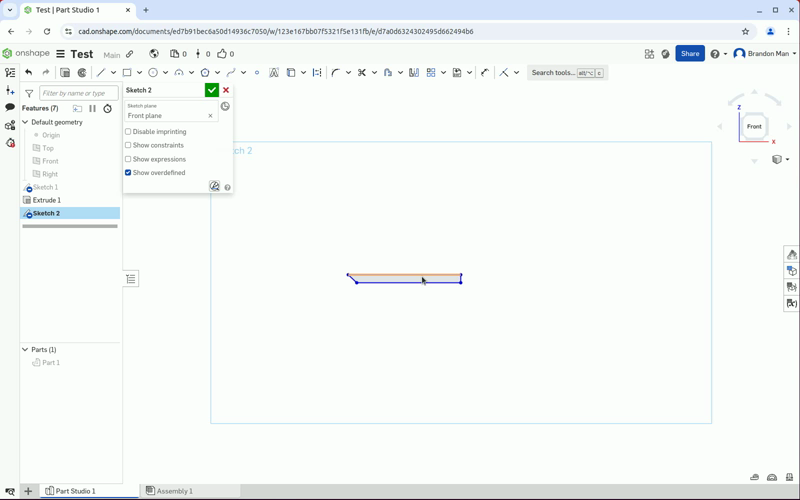
scroll(6)
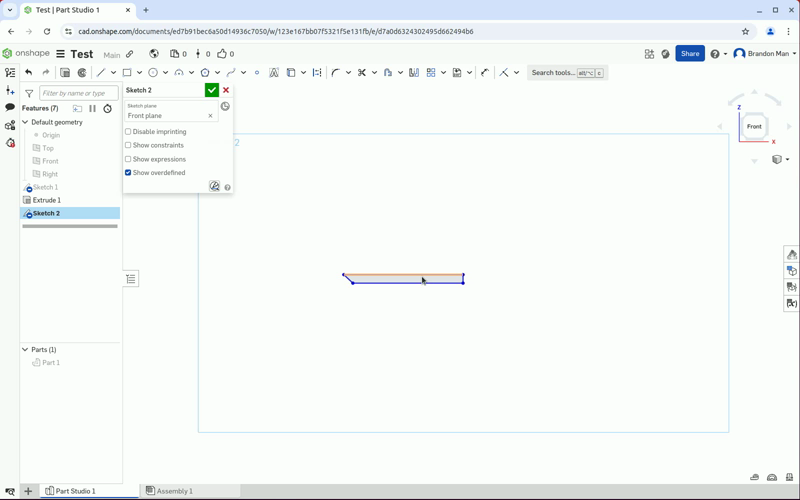
scroll(6)
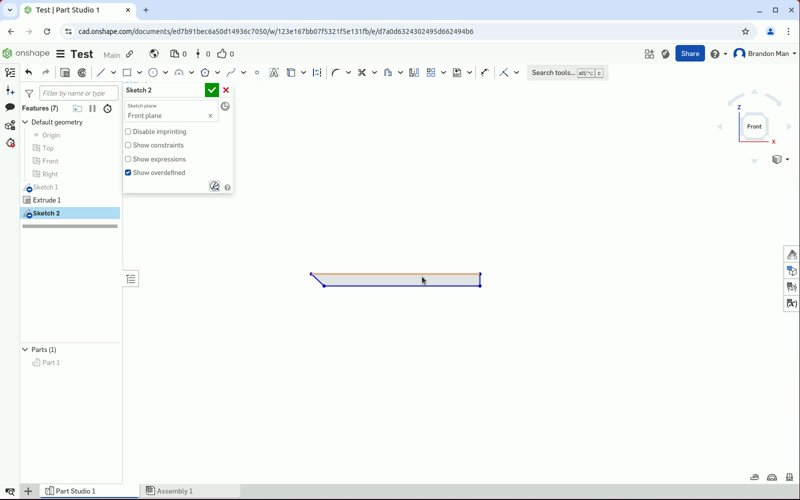
scroll(6)
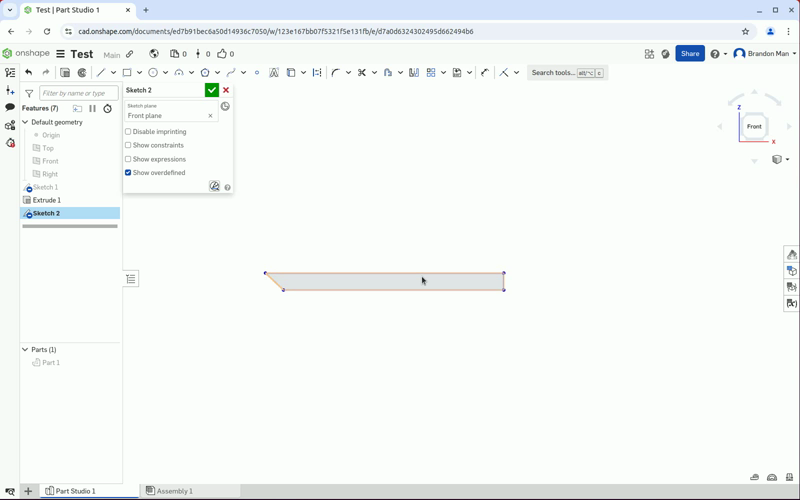
scroll(6)
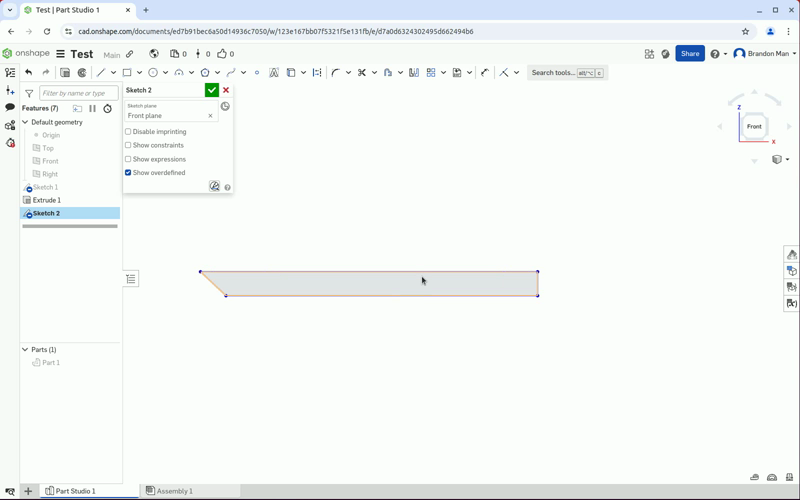
scroll(6)
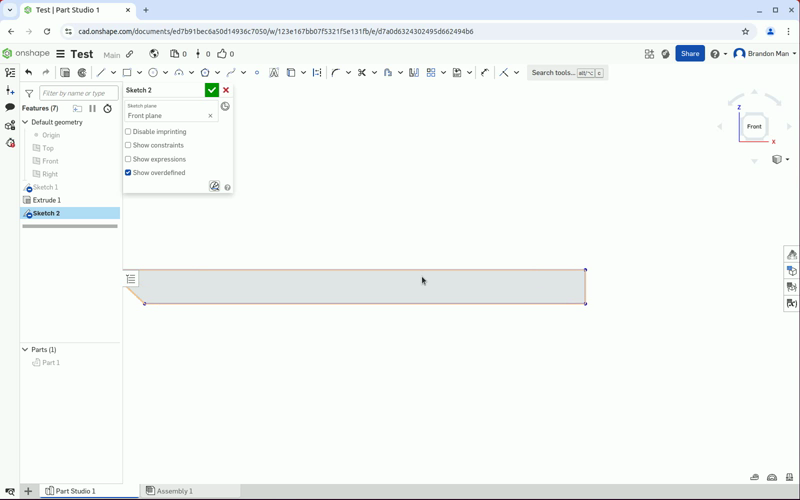
scroll(6)
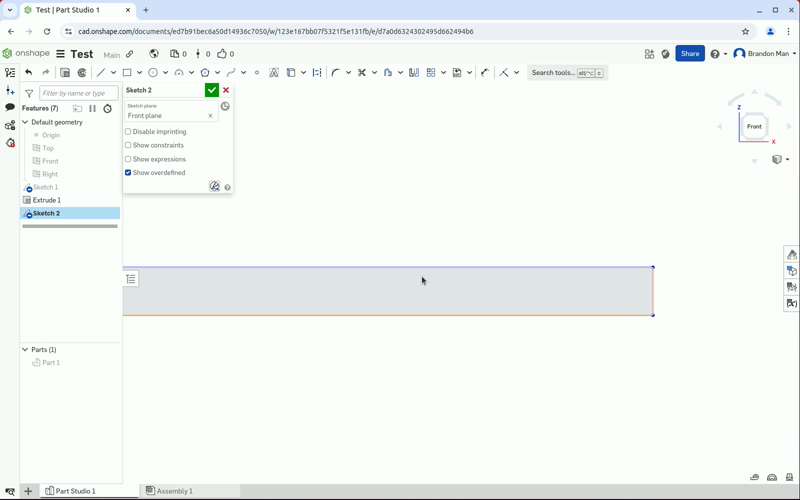
scroll(6)
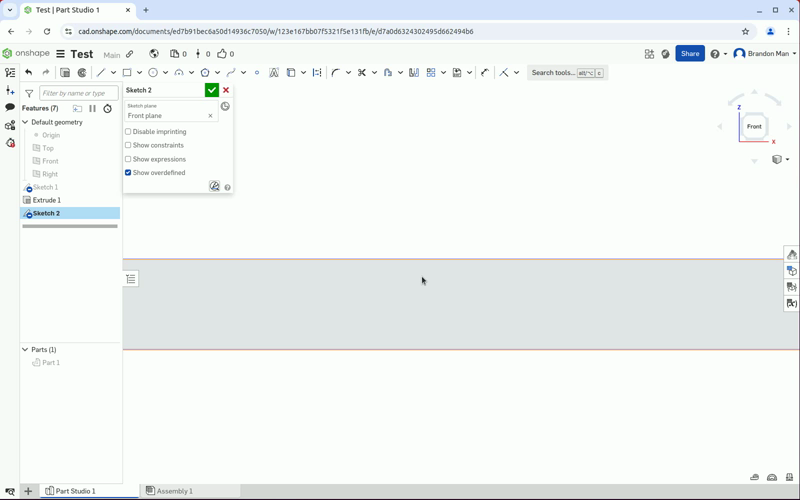
click(422, 276)
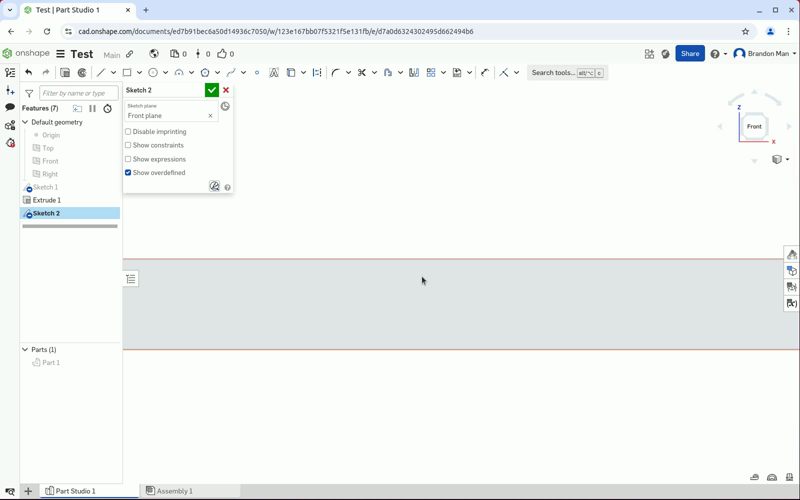
scroll(-6)
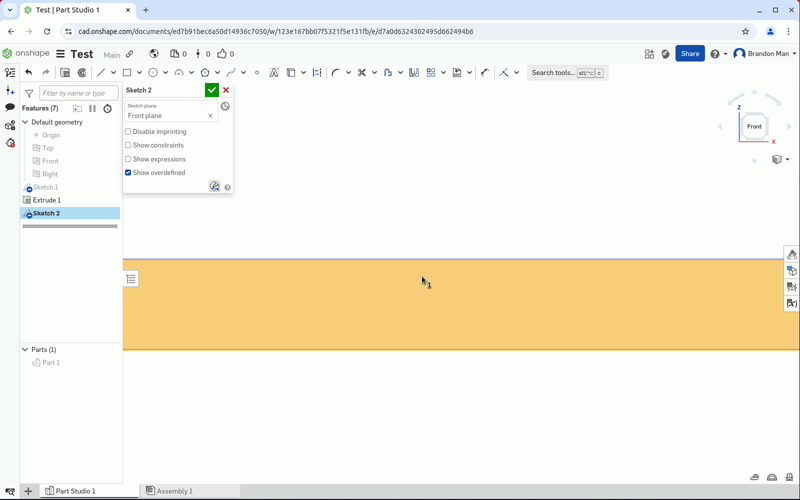
scroll(-6)
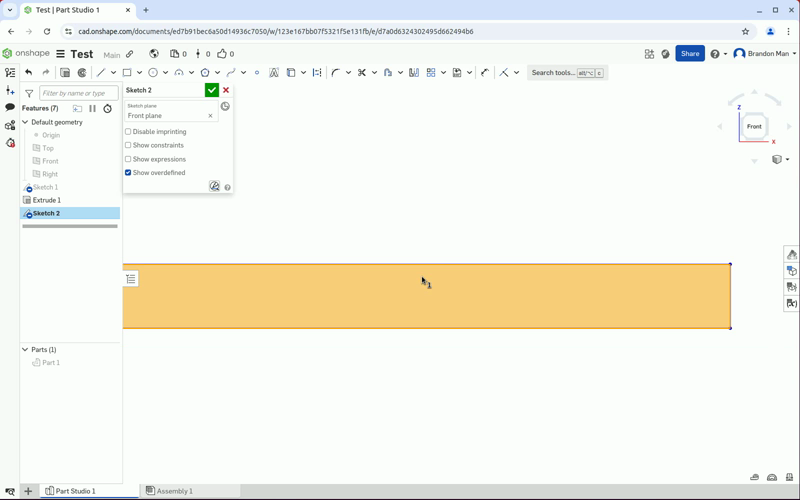
scroll(-6)
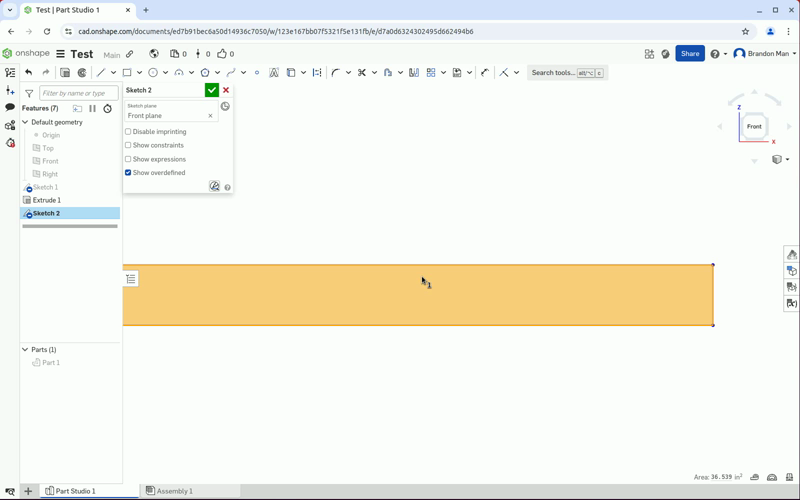
scroll(-6)
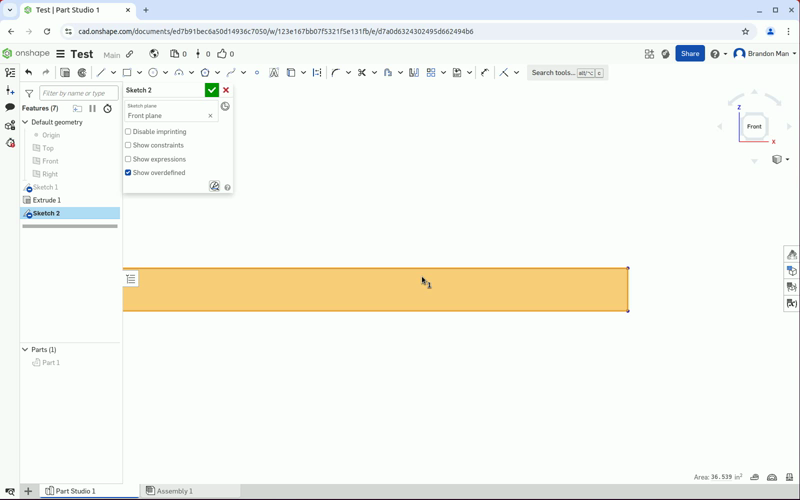
scroll(-6)
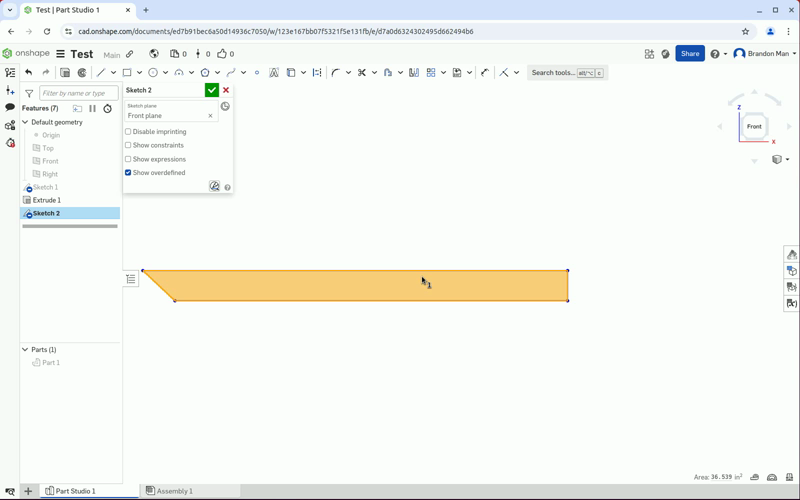
scroll(-6)
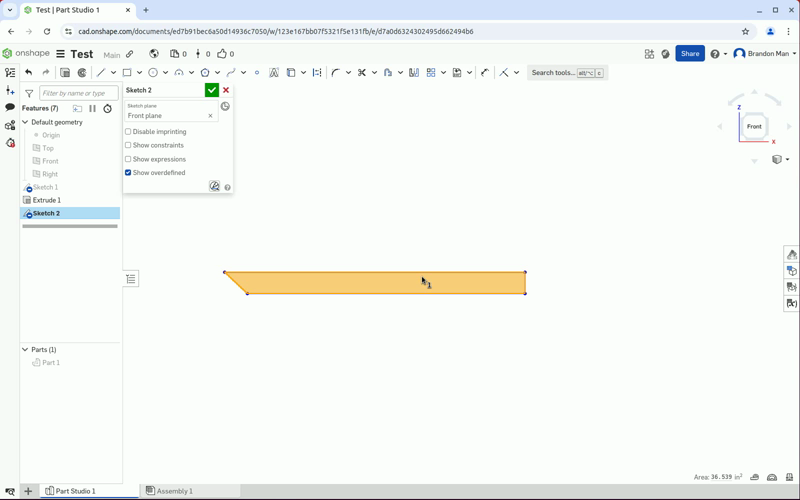
scroll(-6)
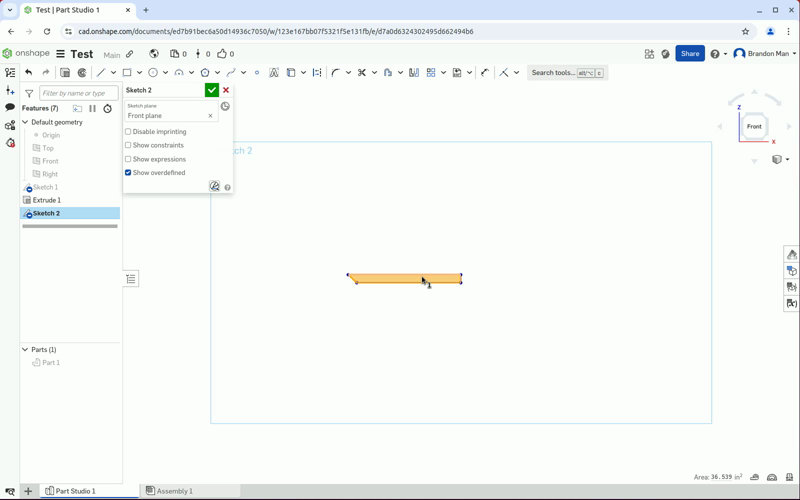
mouse_move(73, 352)
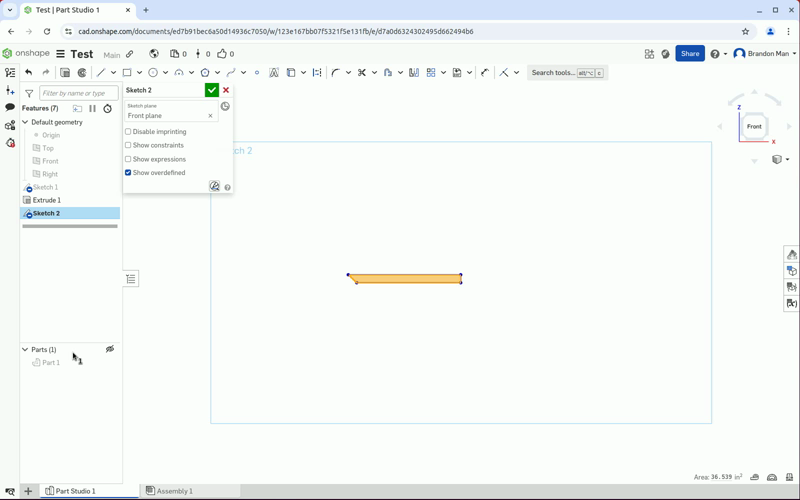
key(shift+y)
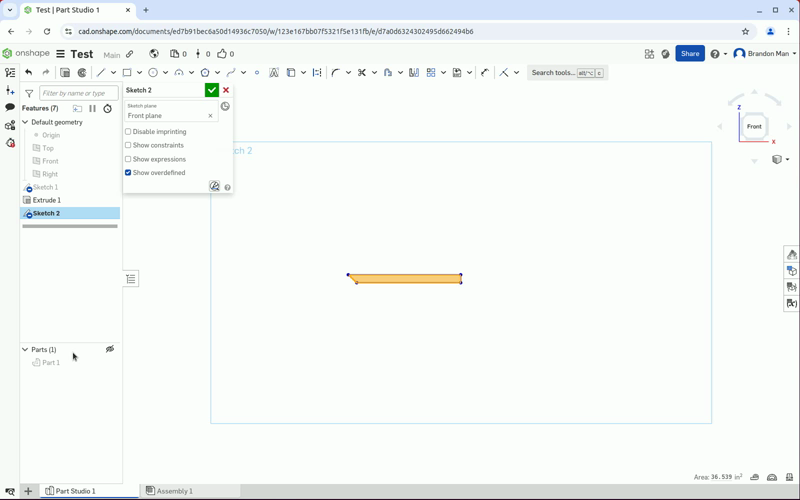
key(shift+e)
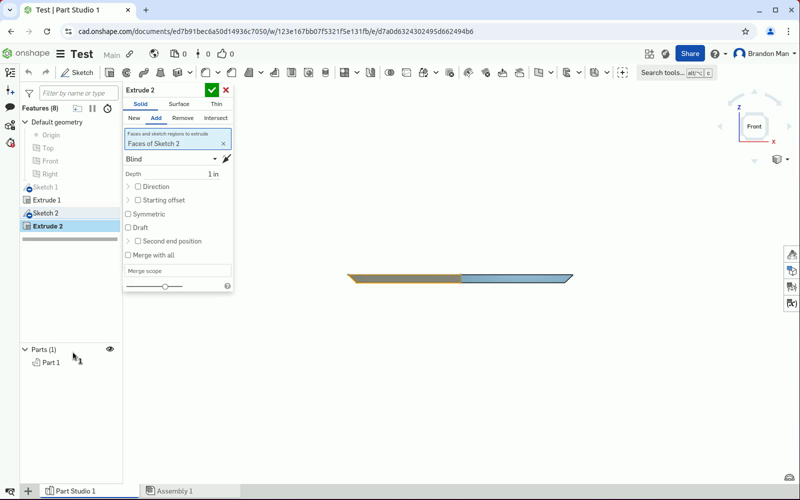
mouse_move(143, 106)
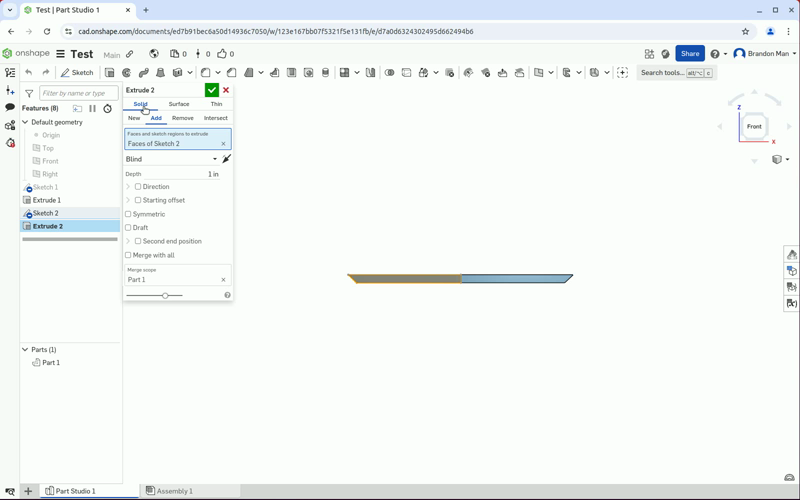
click(143, 106)
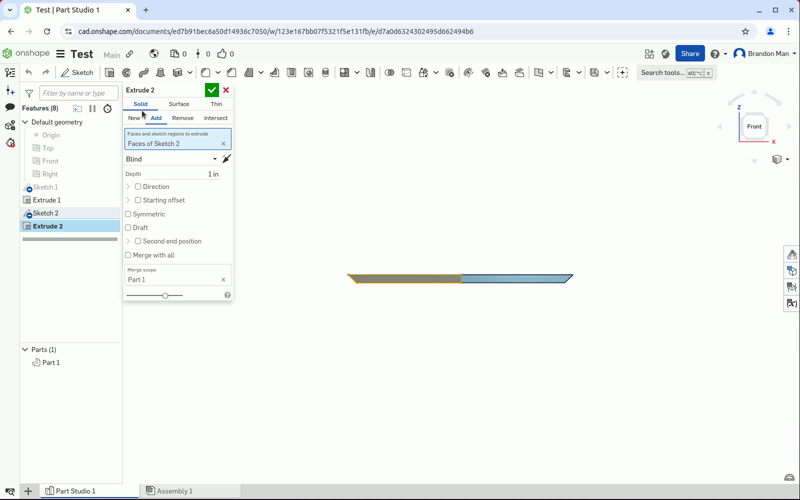
mouse_move(137, 120)
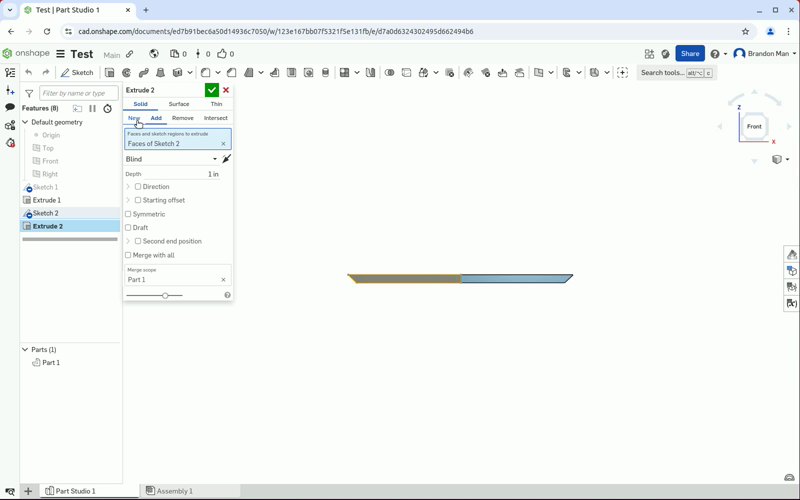
click(137, 120)
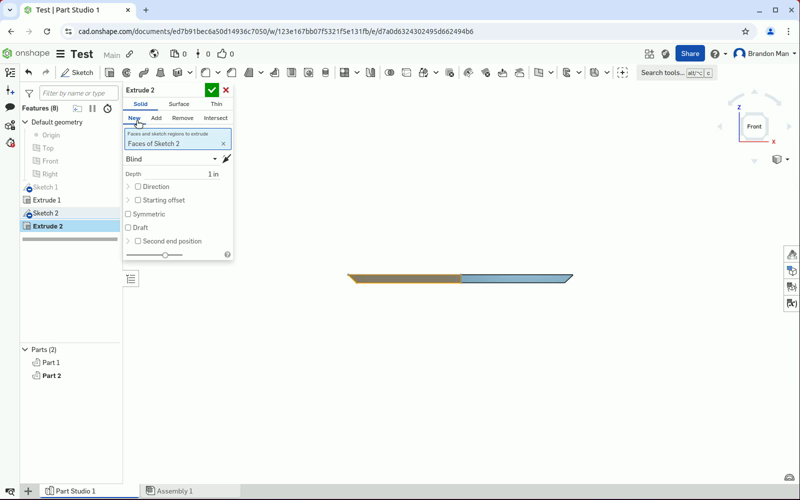
key(tab, 4)
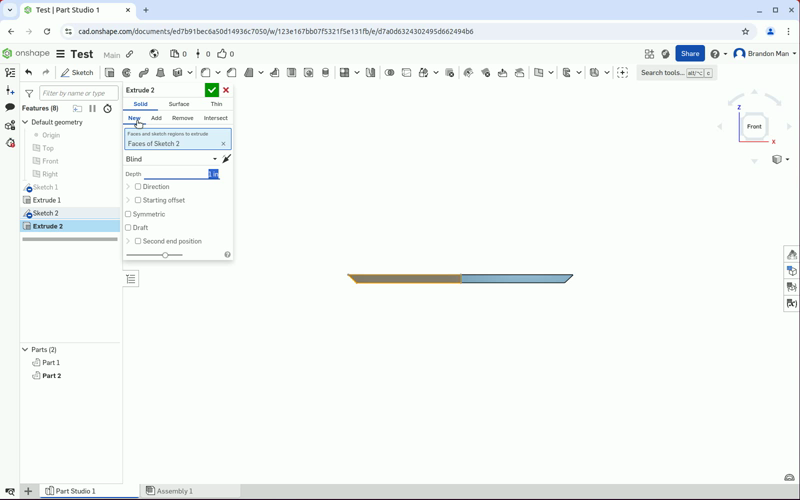
text(6.018)
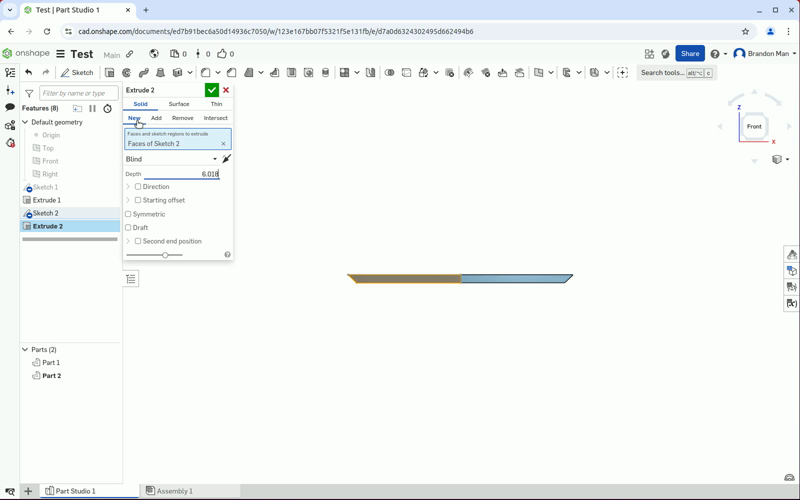
key(enter)
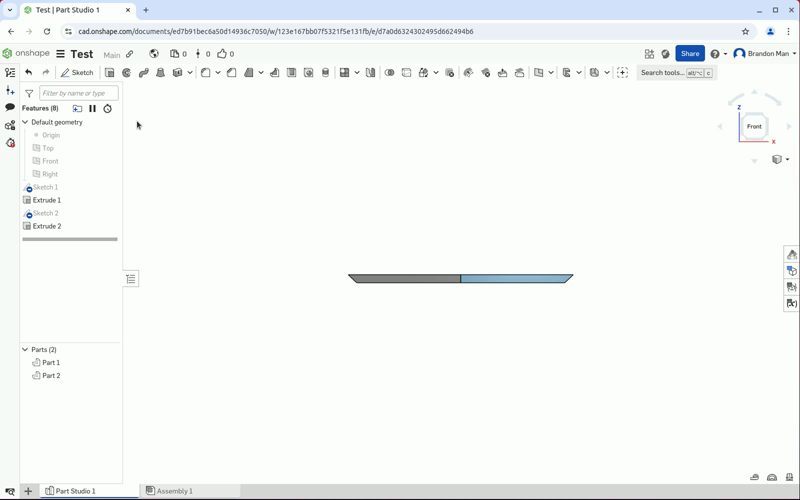
key(shift+h)
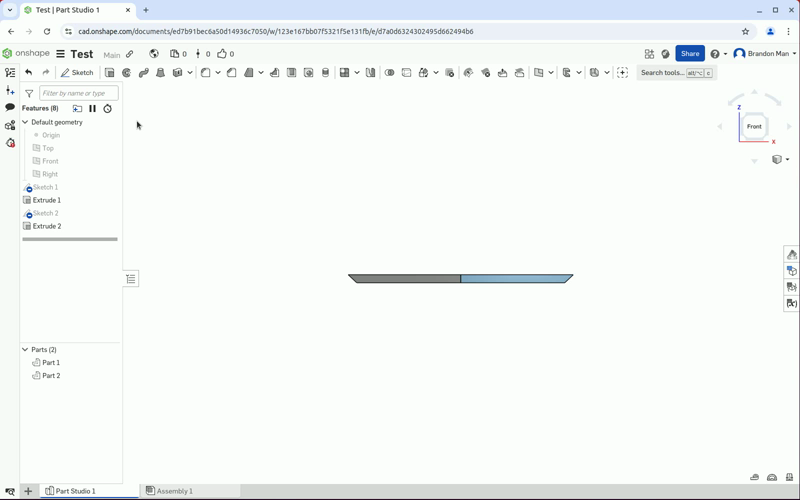
key(shift+h)
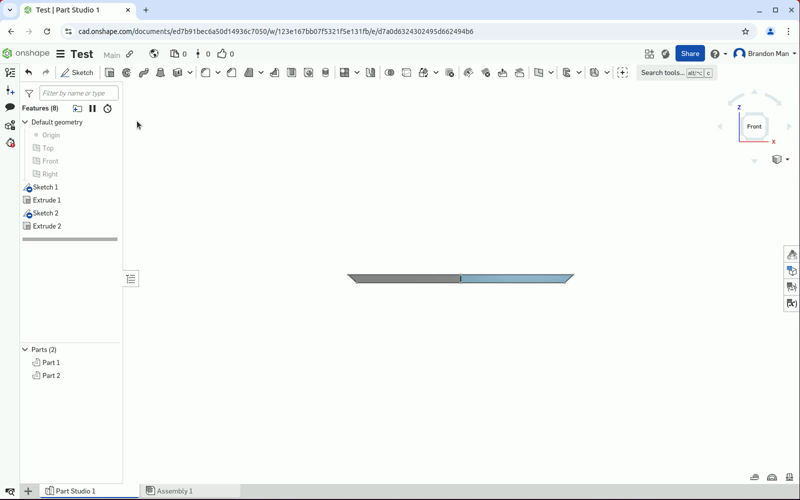
key(shift+7)
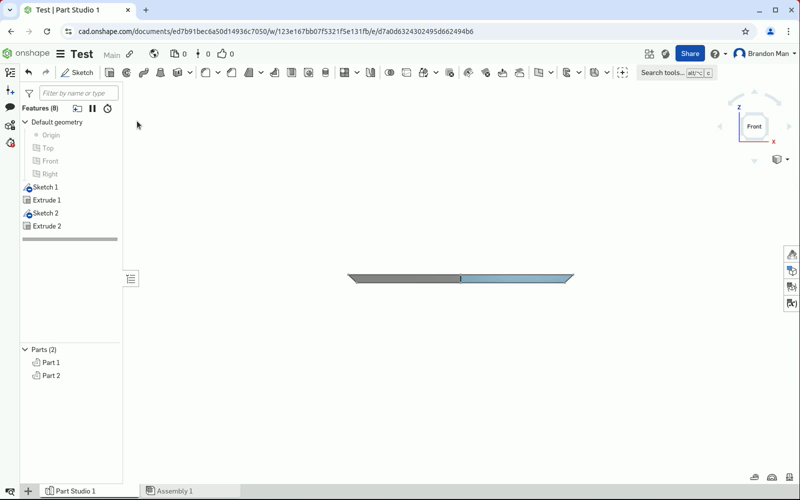
key(left, 2)
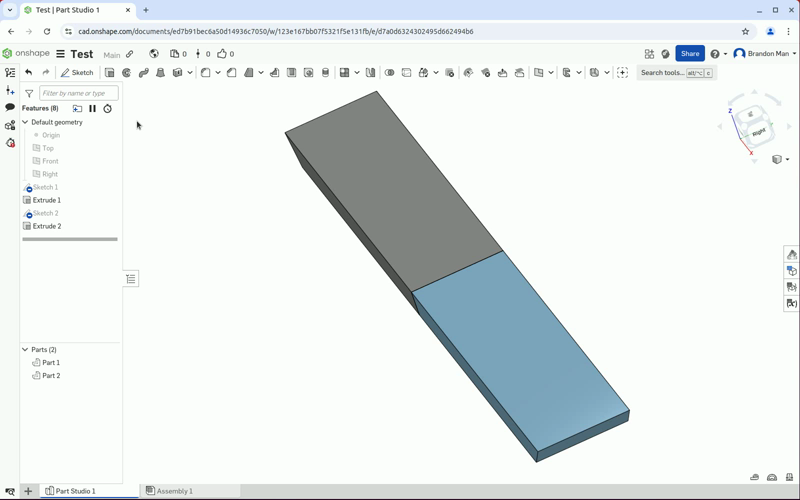
key(down, 2)
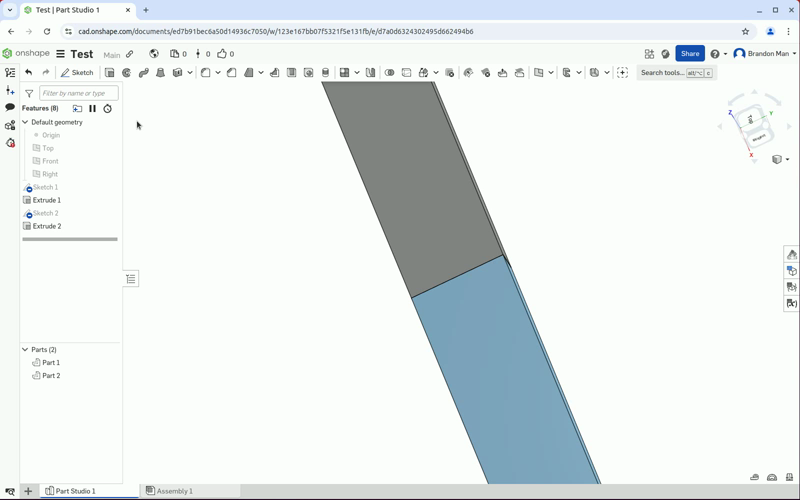
key(up, 2)
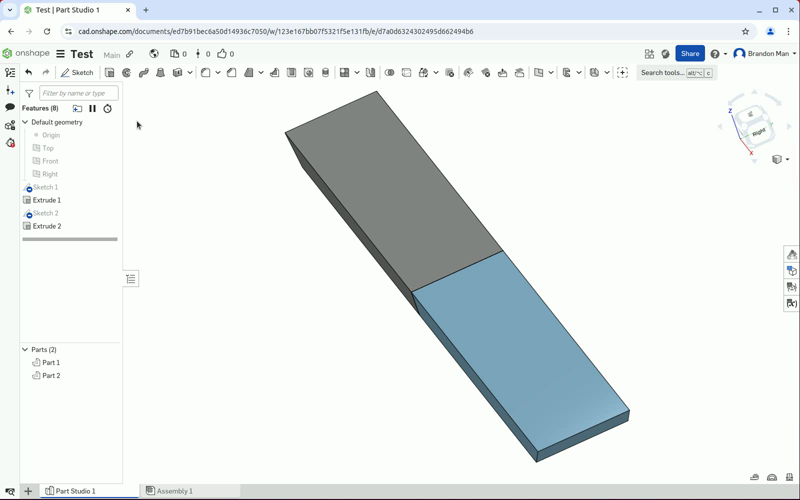
key(right, 2)
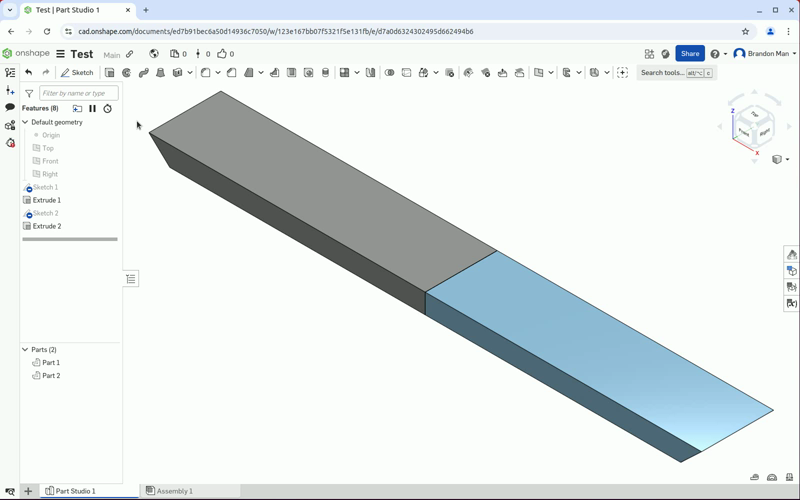
mouse_move(73, 189)
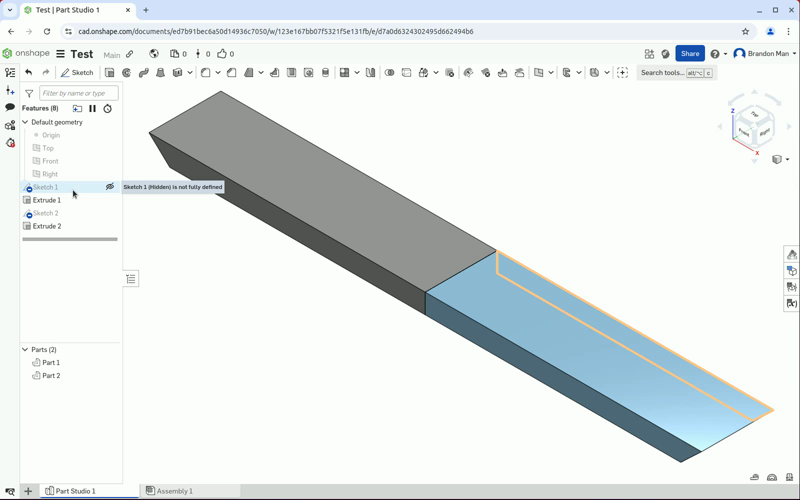
click(73, 189)